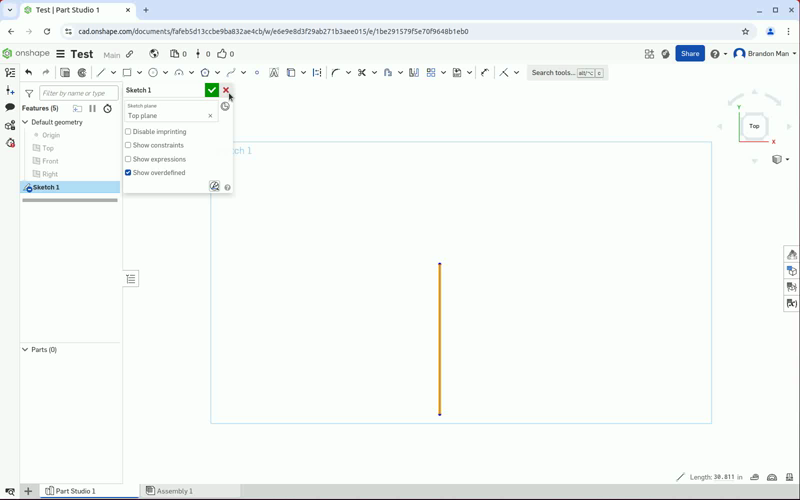
key(shift+h)
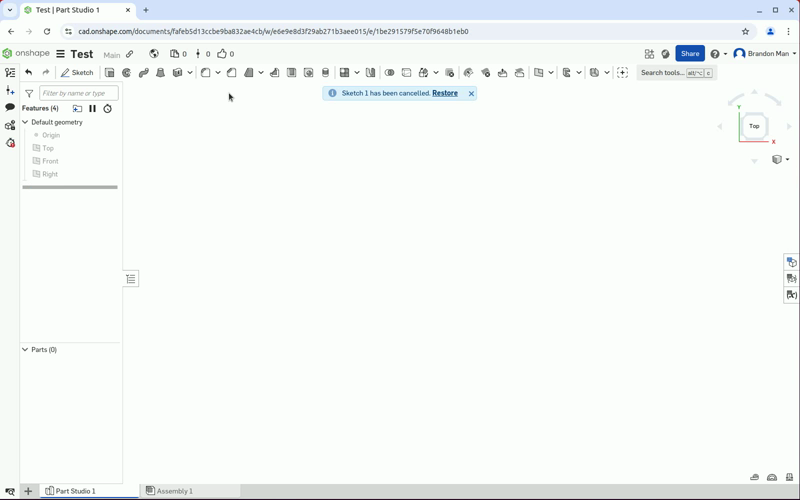
mouse_move(73, 352)
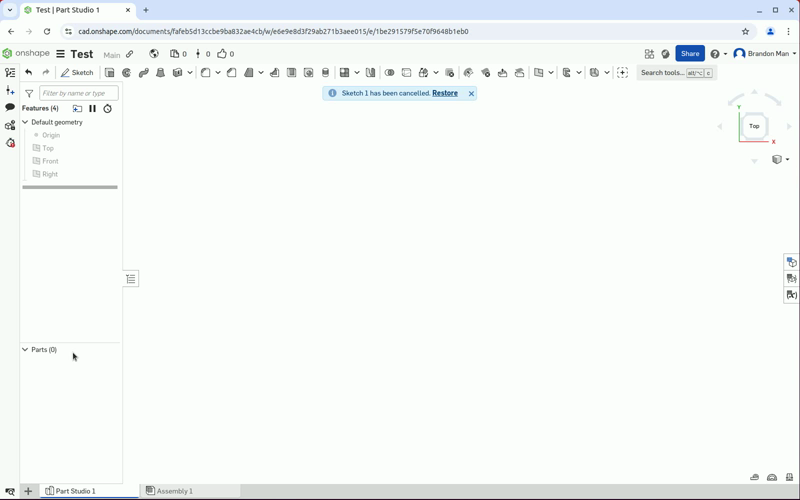
key(y)
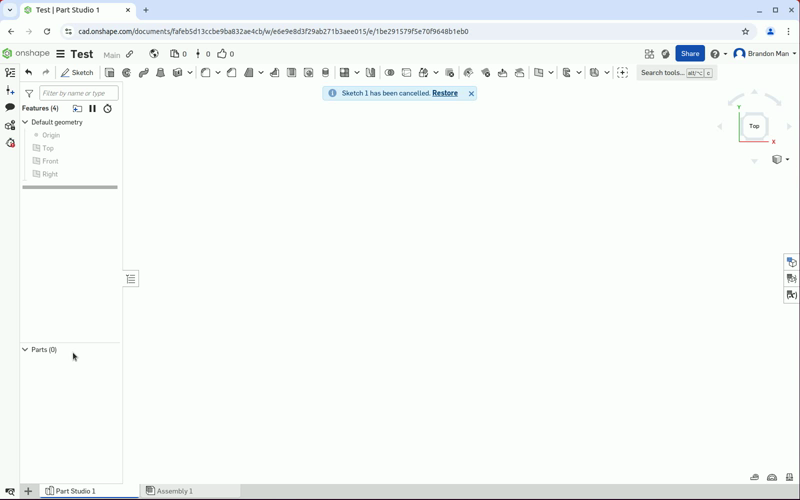
key(shift+p)
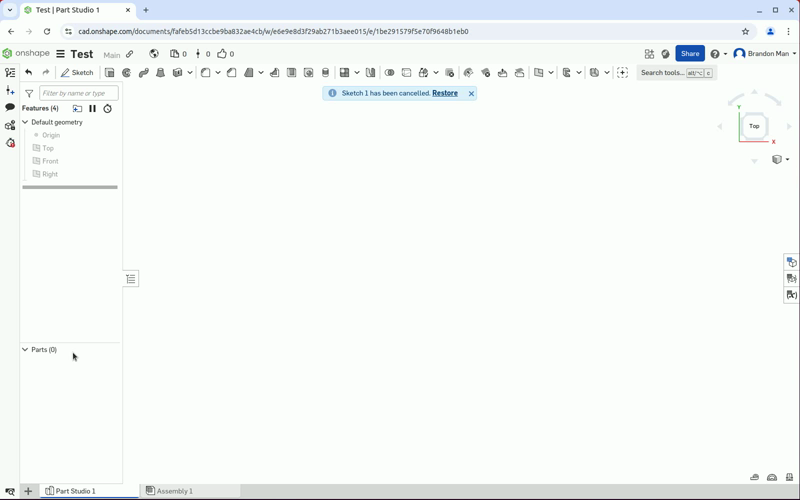
key(space)
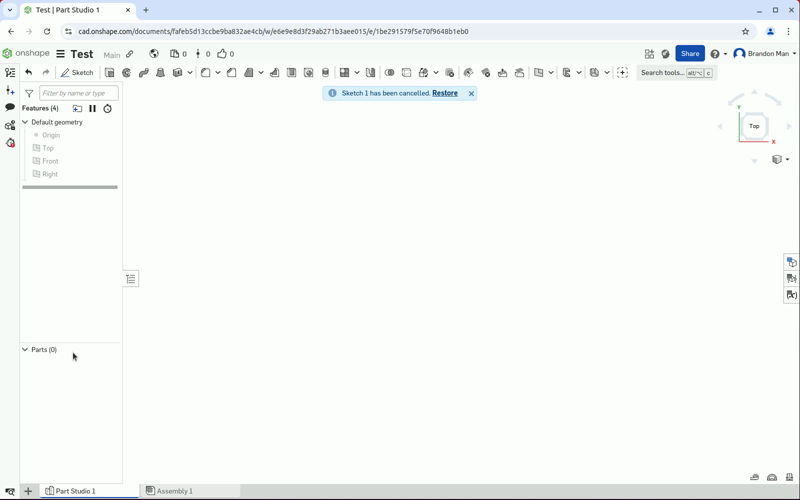
key_down(shift)
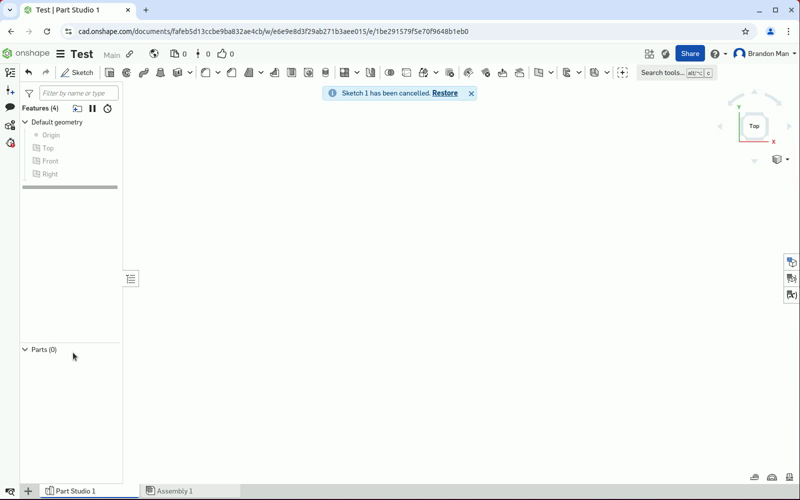
key(up)
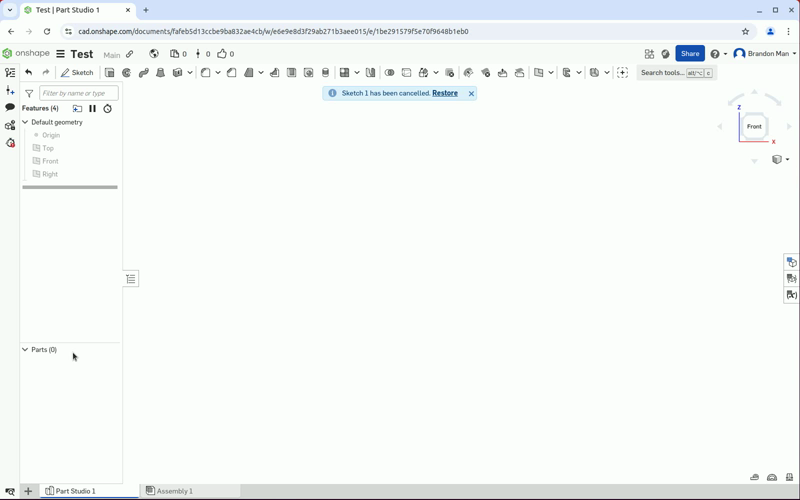
key_up(shift)
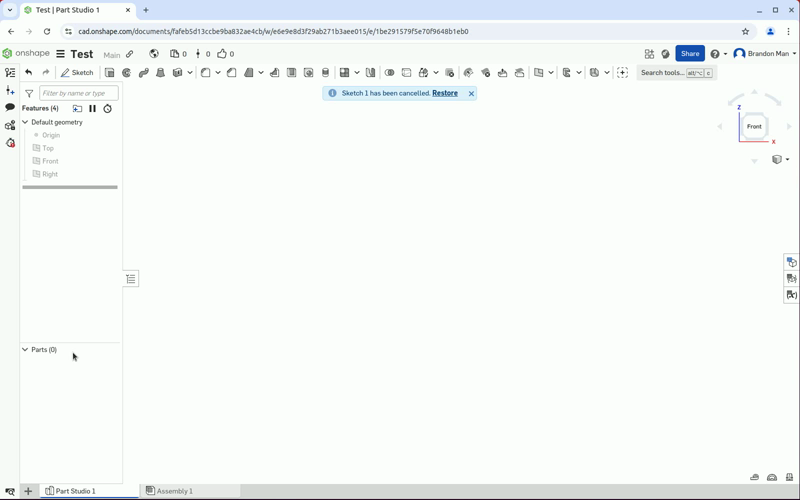
key(space)
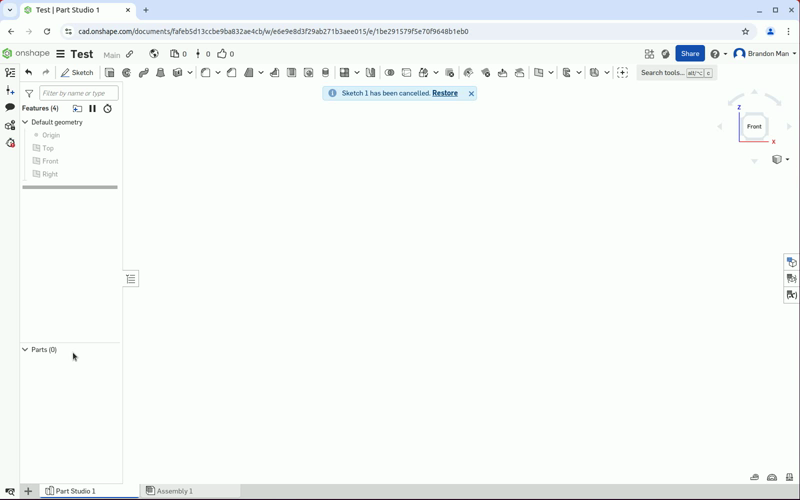
key_down(shift)
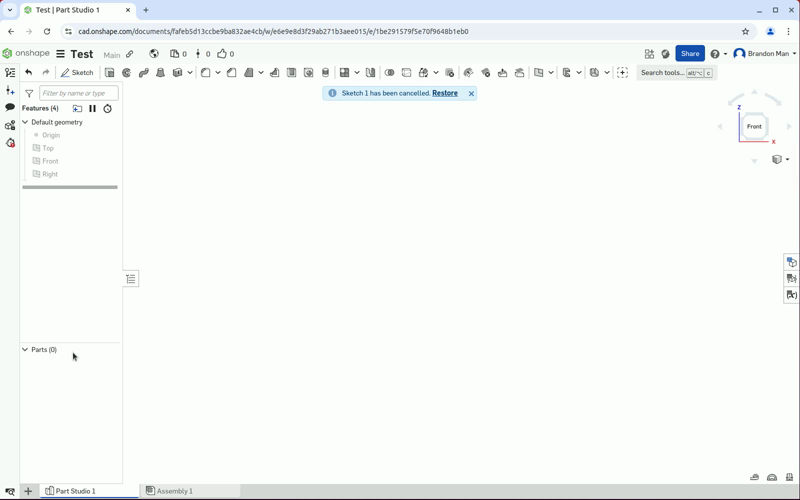
key(left)
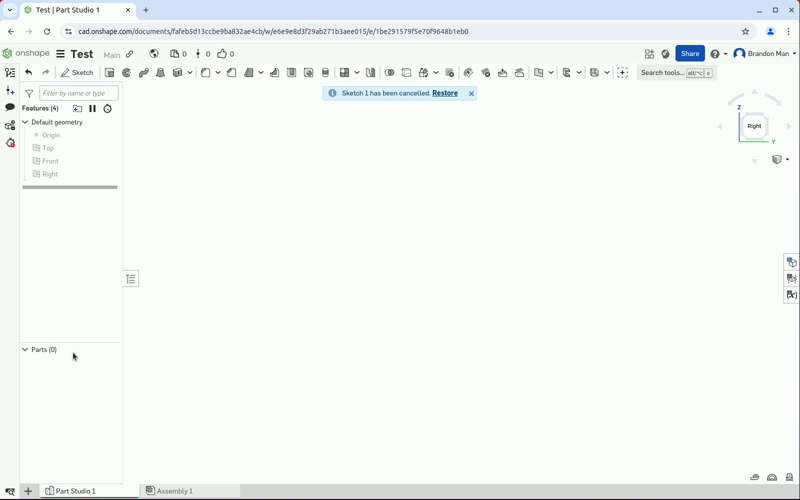
key_up(shift)
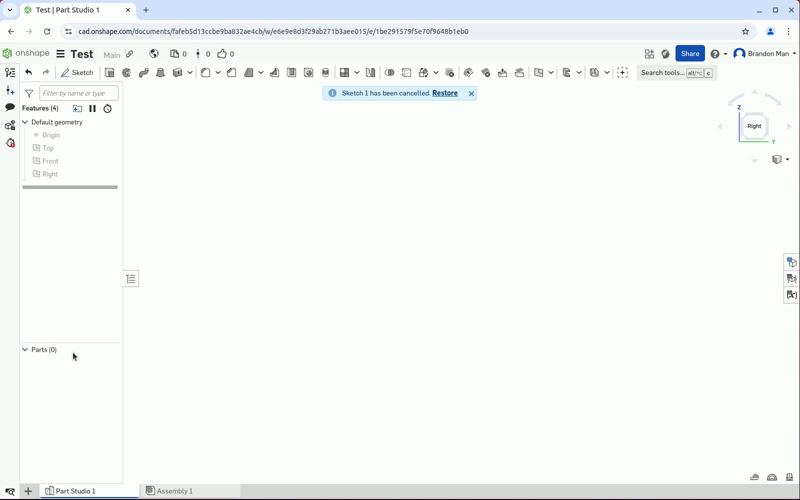
mouse_move(73, 352)
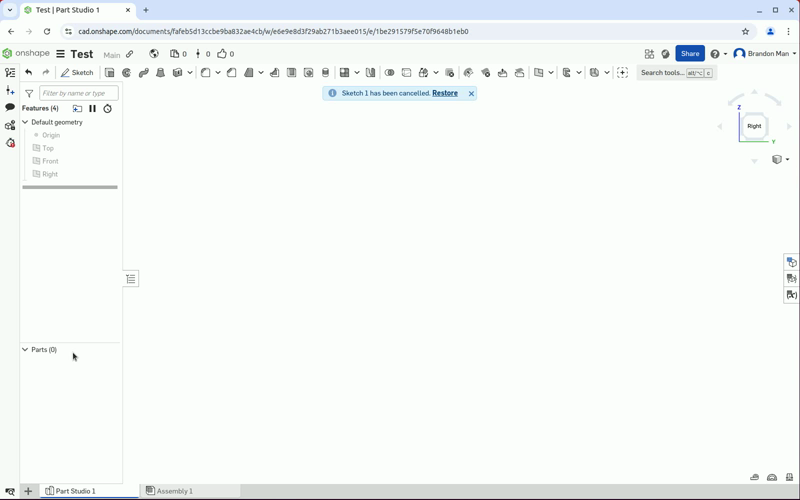
key(shift+y)
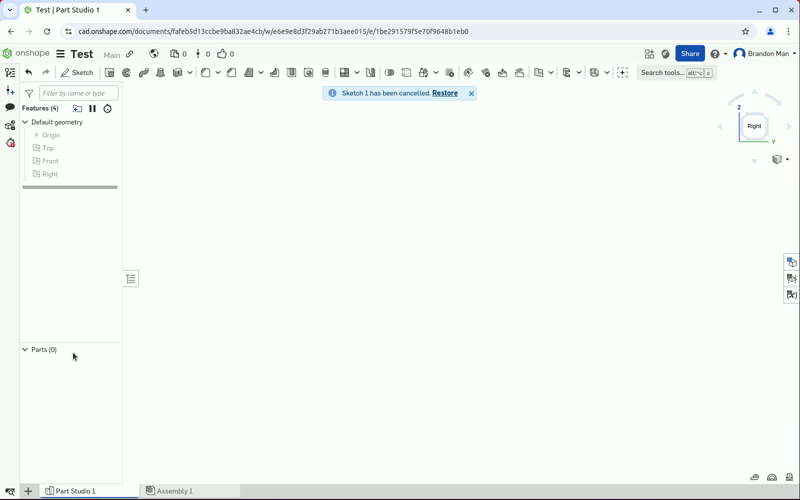
key(shift+s)
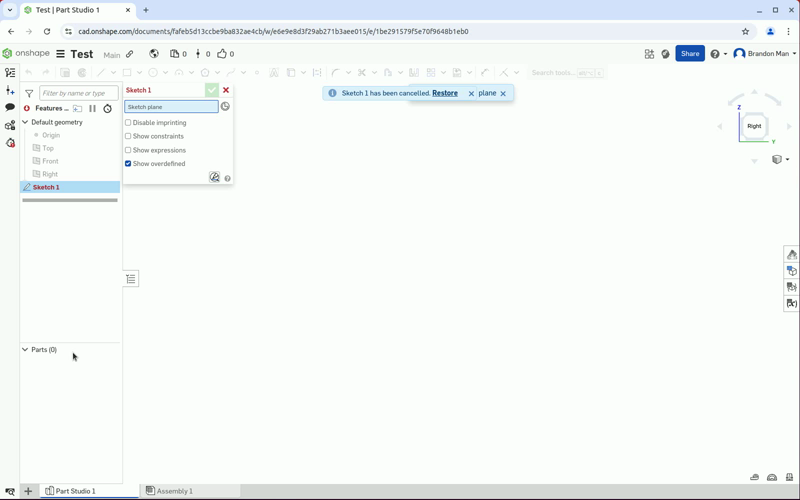
mouse_move(73, 176)
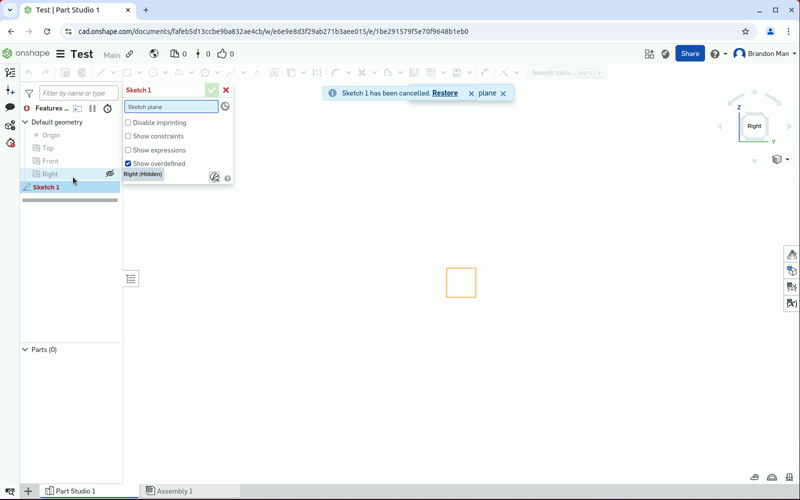
click(73, 176)
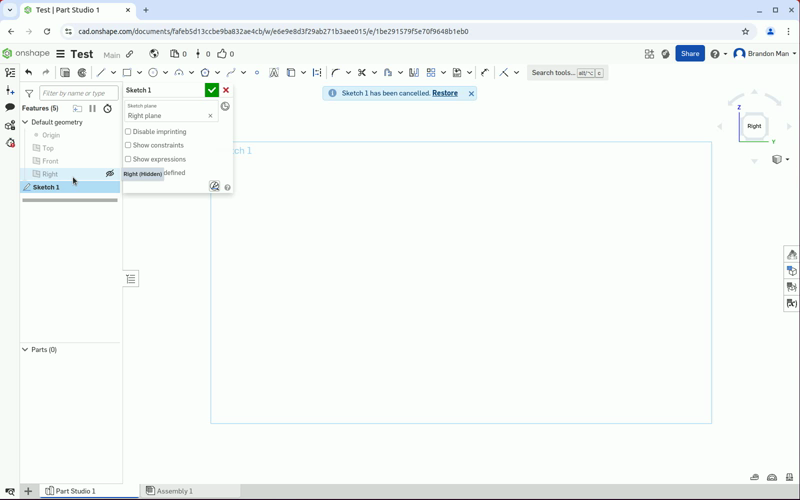
mouse_move(73, 352)
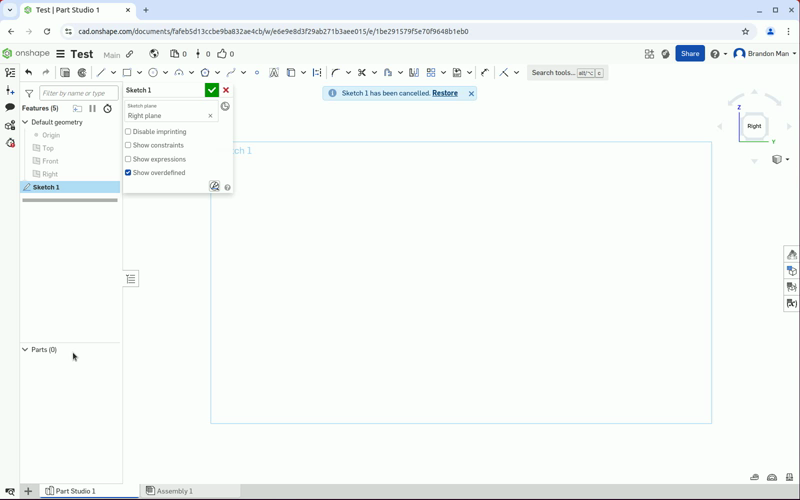
key(y)
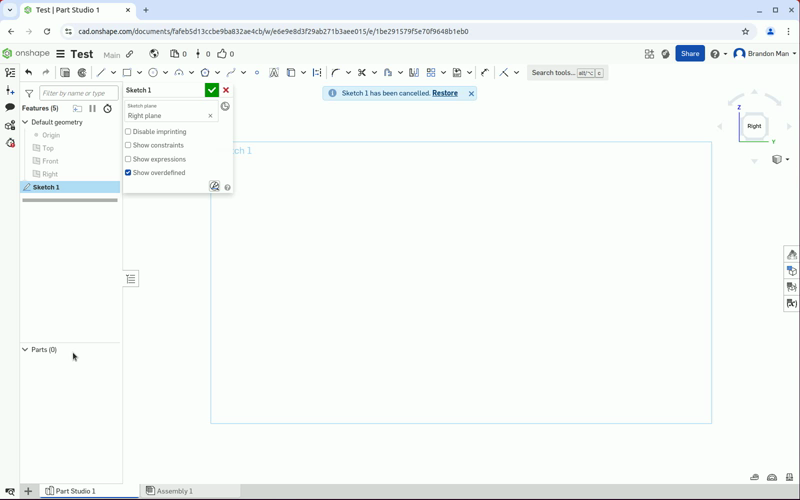
key(a)
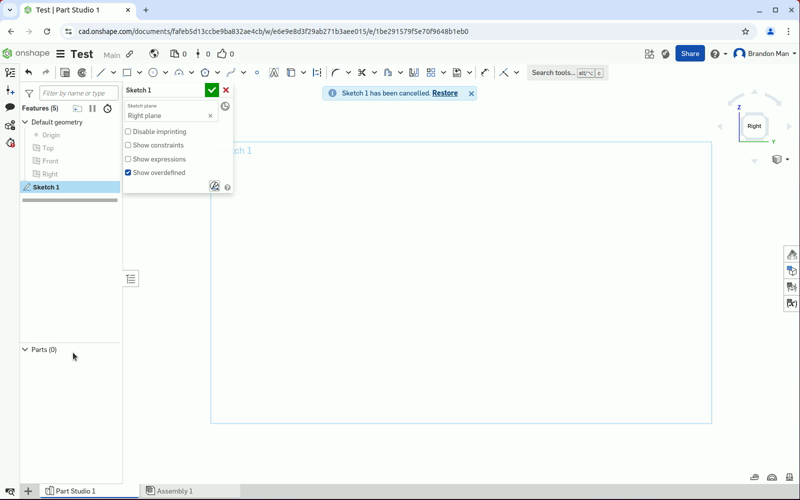
key_down(shift)
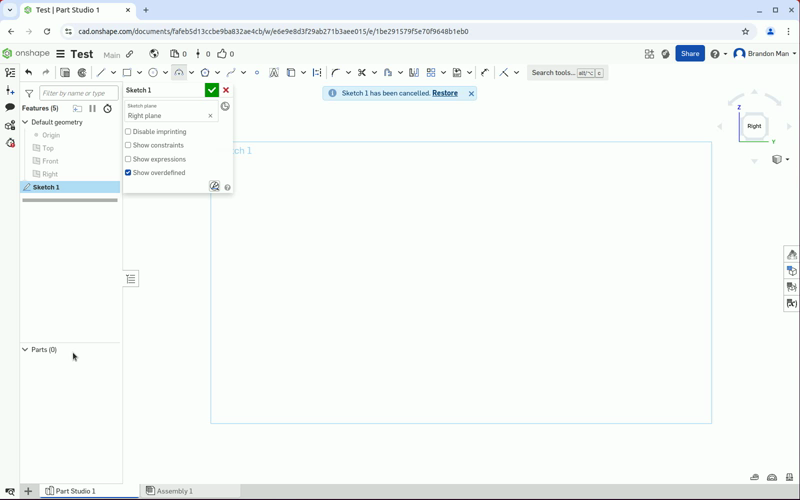
mouse_move(397, 339)
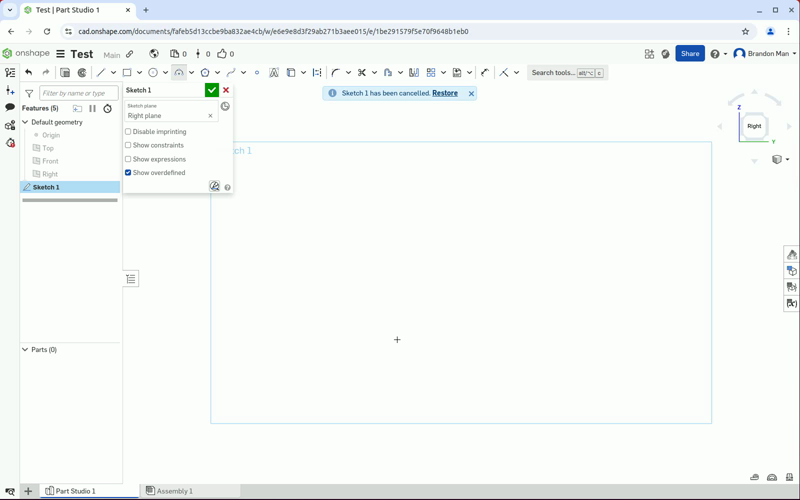
click(397, 339)
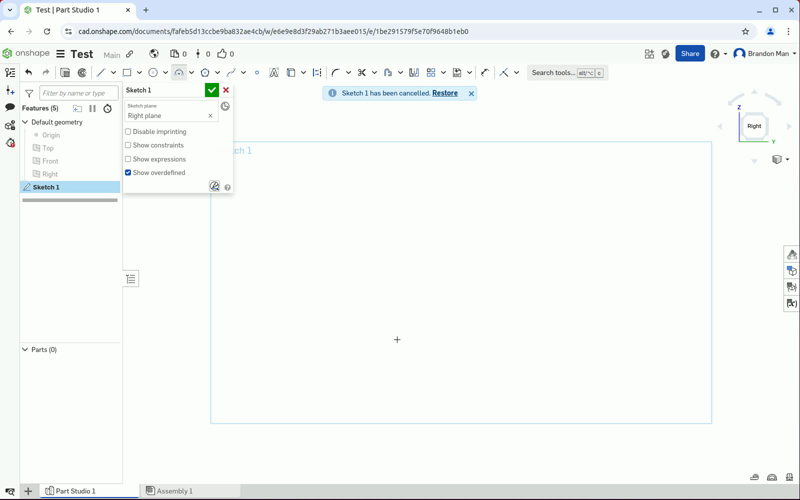
key_up(shift)
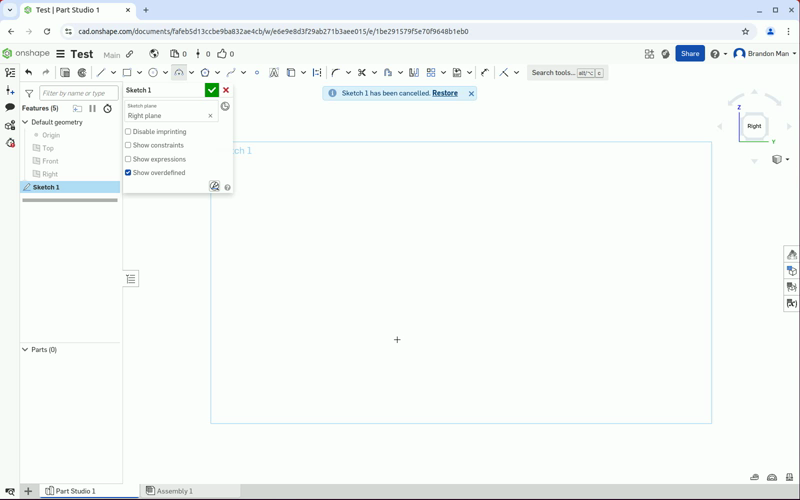
key_down(shift)
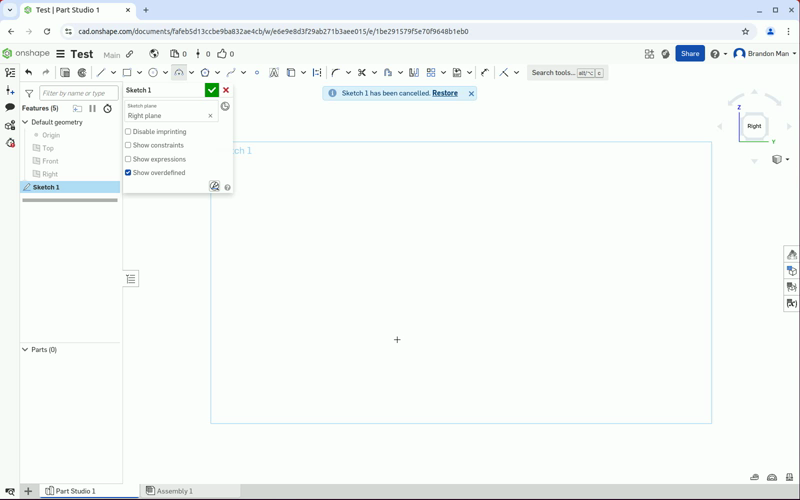
mouse_move(461, 367)
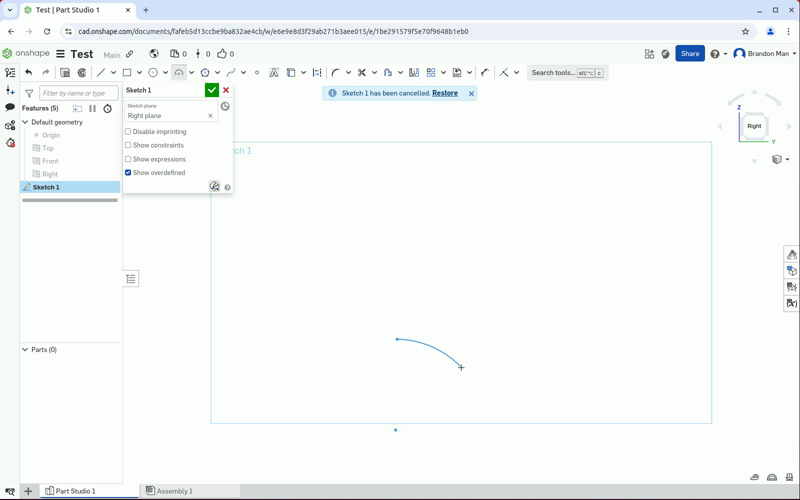
click(461, 367)
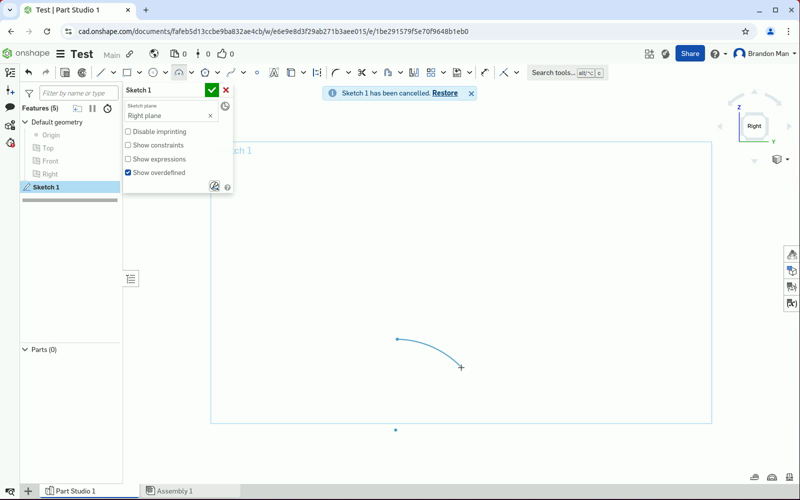
mouse_move(426, 360)
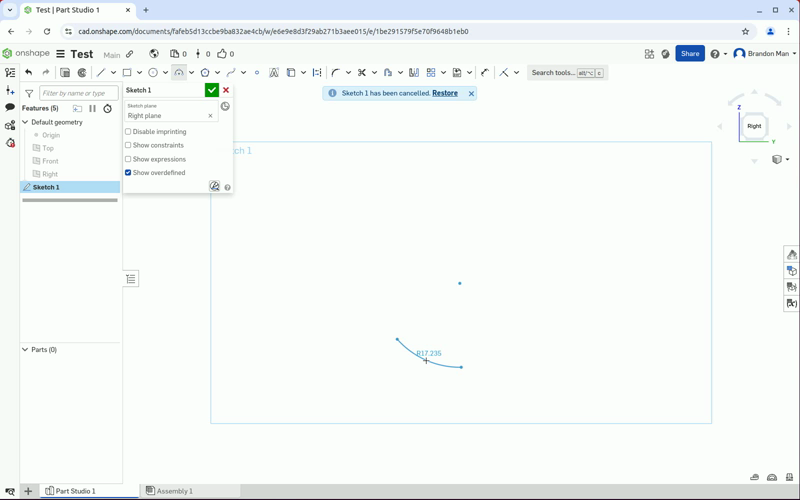
click(426, 360)
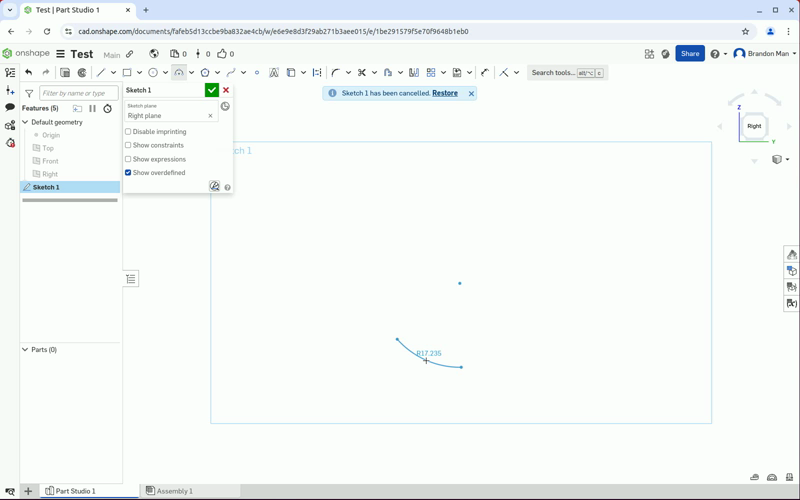
key_up(shift)
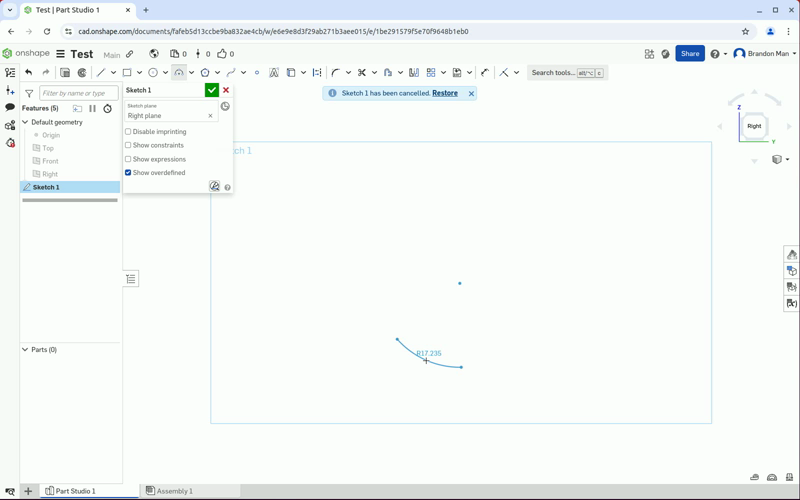
key(esc)
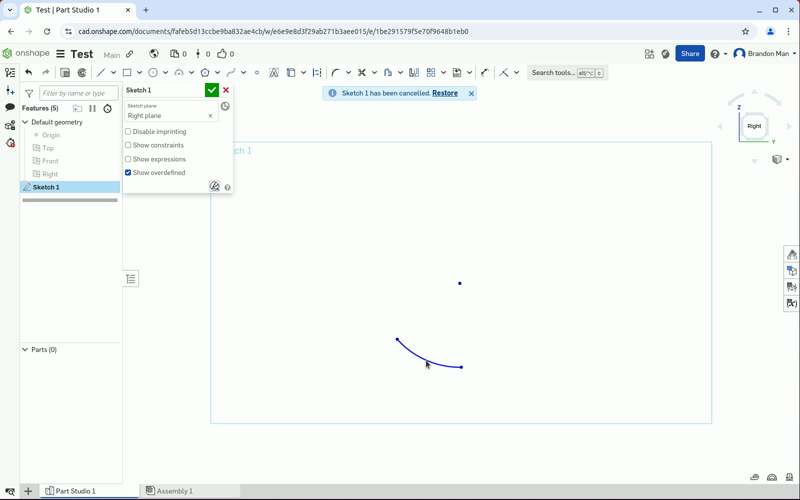
key(l)
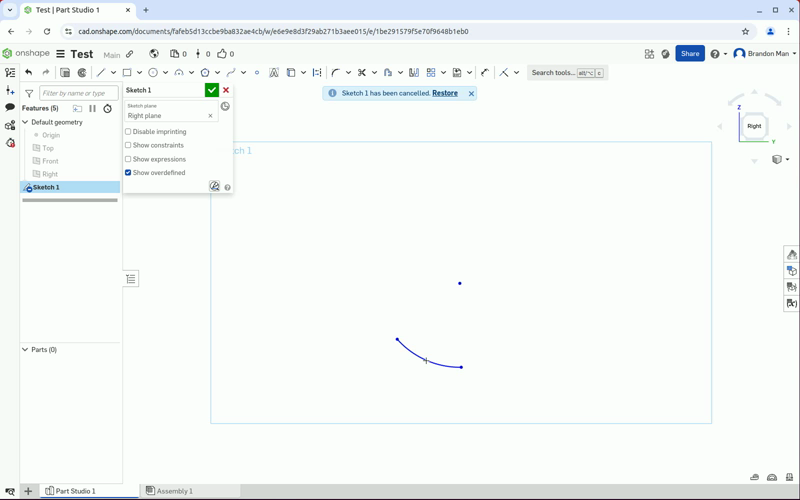
mouse_move(461, 367)
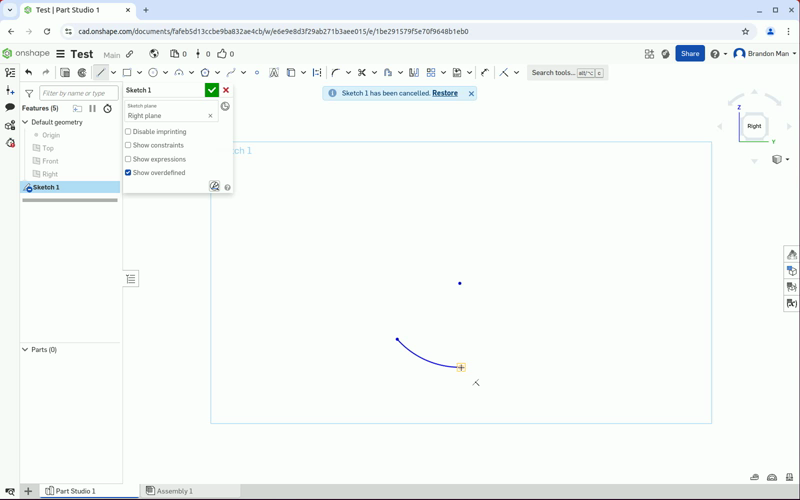
click(461, 367)
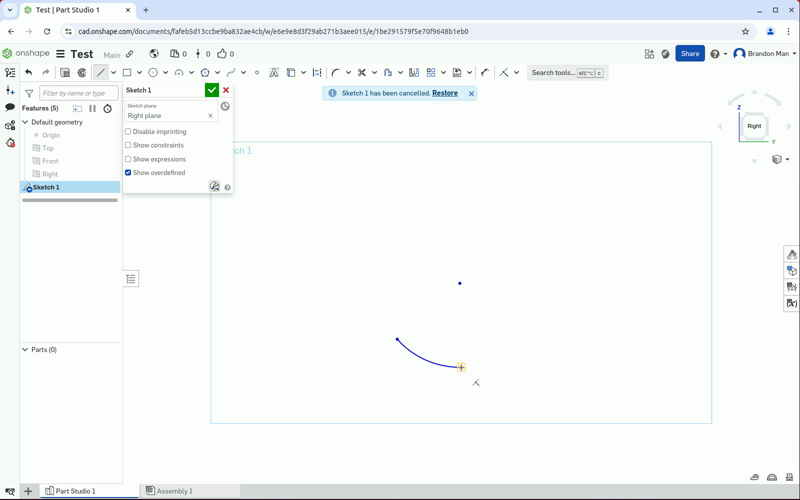
key_down(shift)
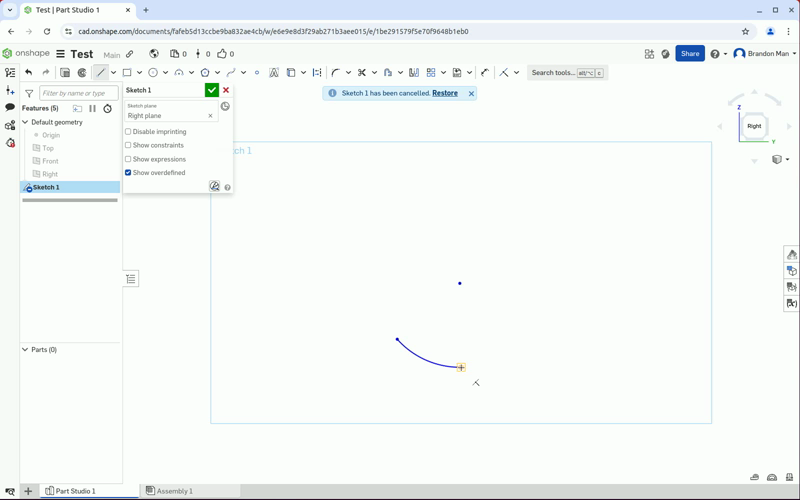
mouse_move(491, 367)
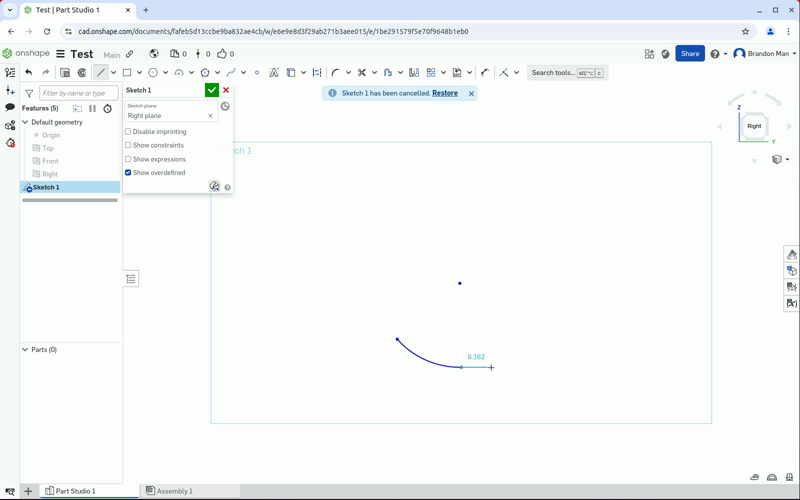
mouse_move(461, 311)
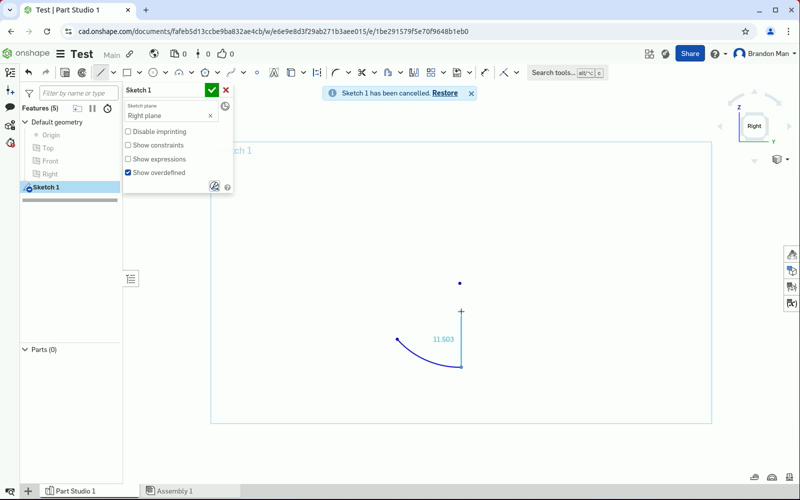
click(461, 311)
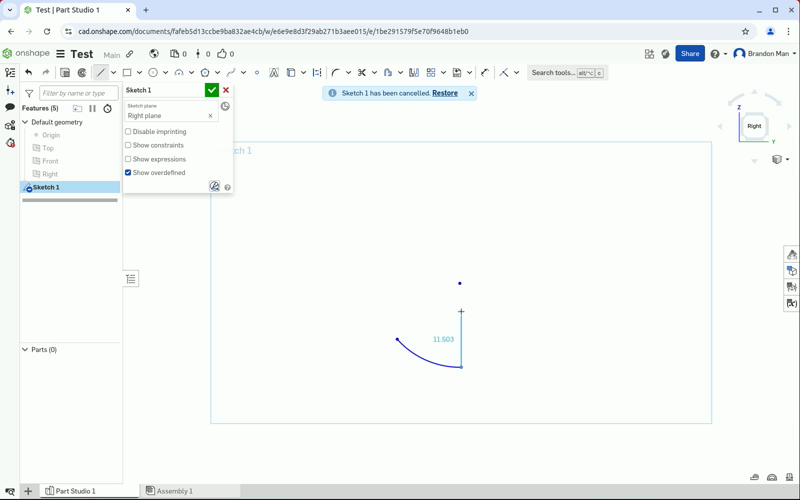
key_up(shift)
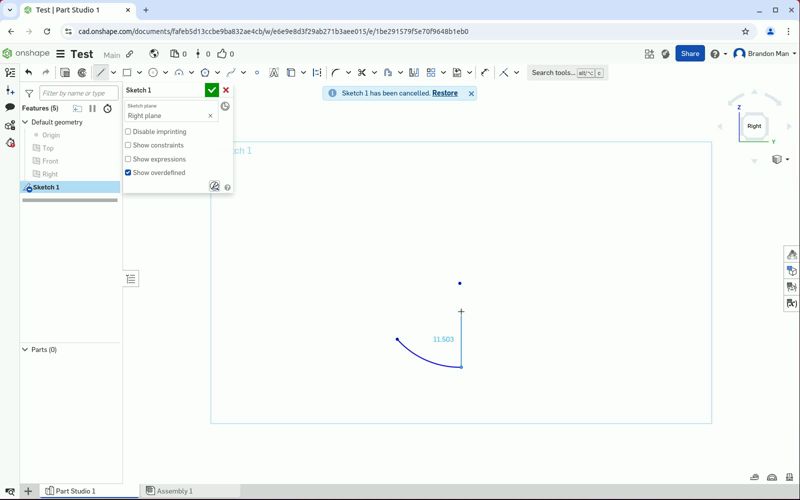
key(esc)
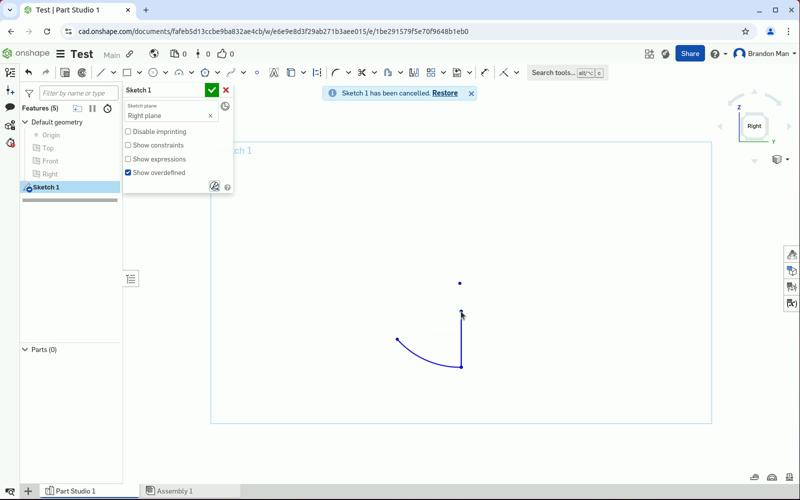
key(a)
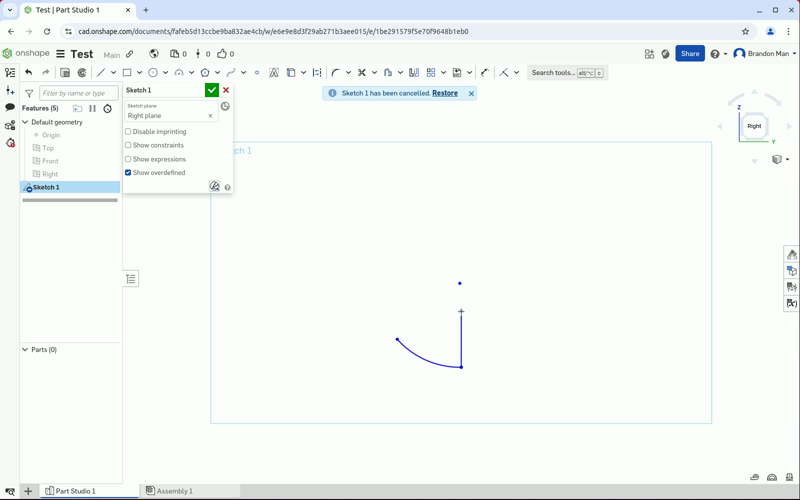
mouse_move(461, 311)
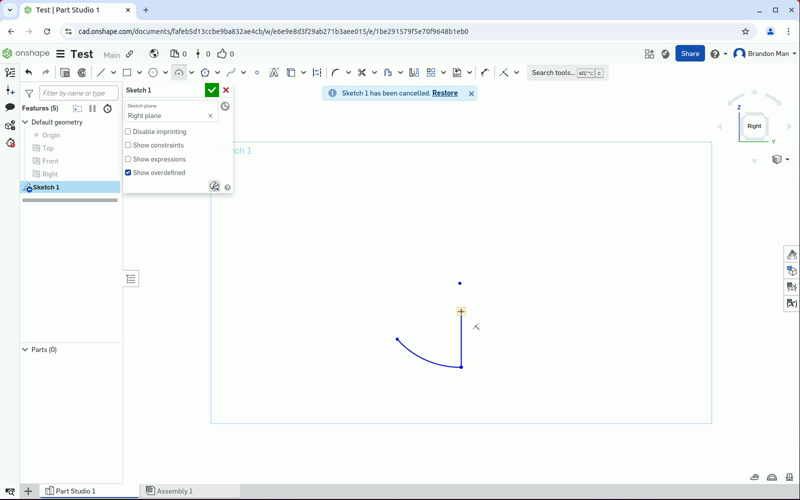
click(461, 311)
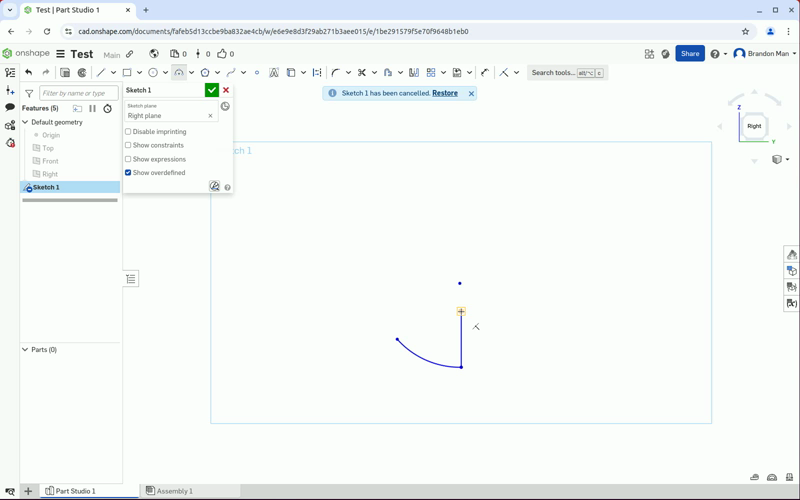
key_down(shift)
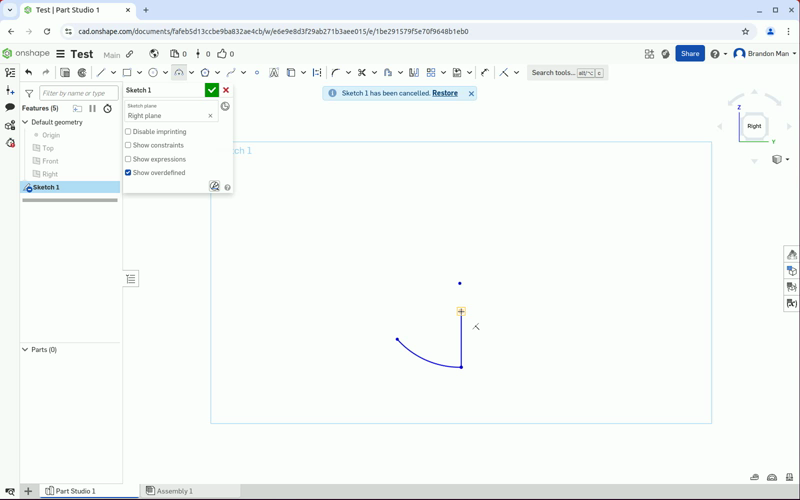
mouse_move(433, 282)
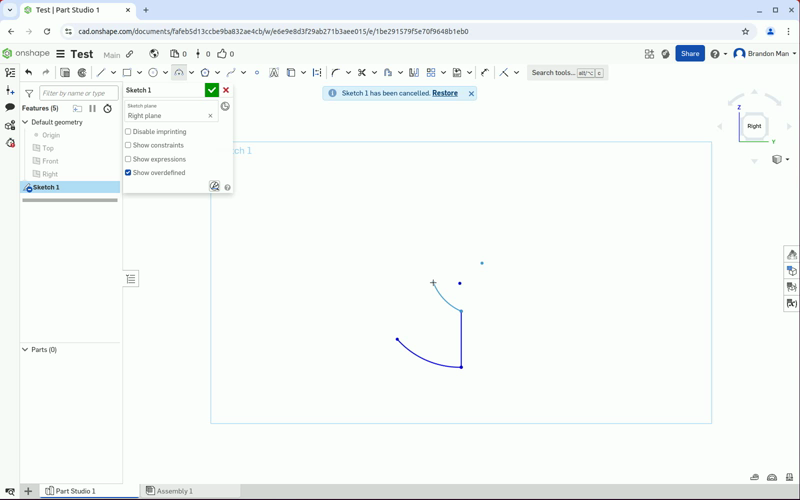
click(433, 282)
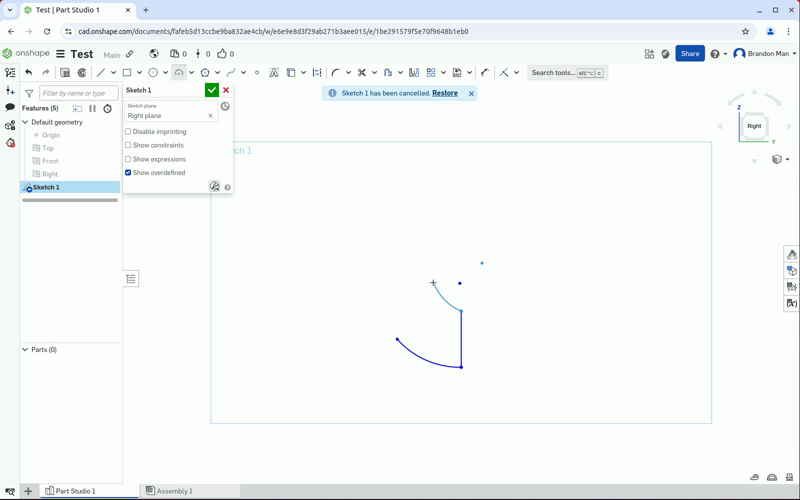
mouse_move(441, 302)
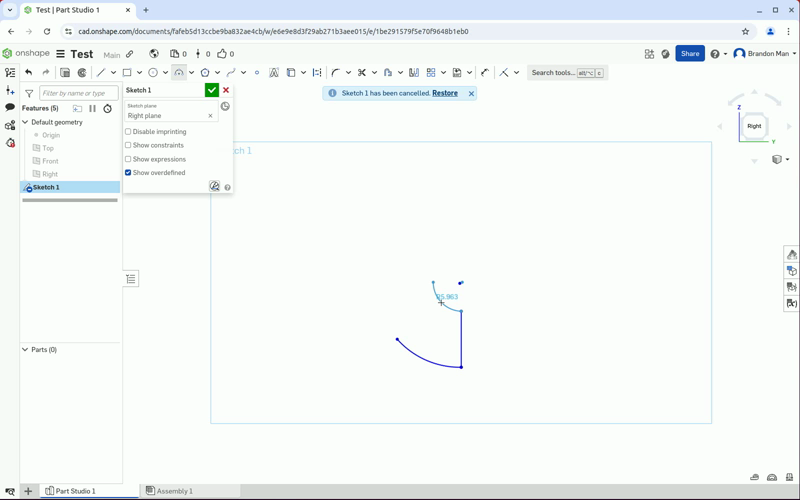
click(441, 302)
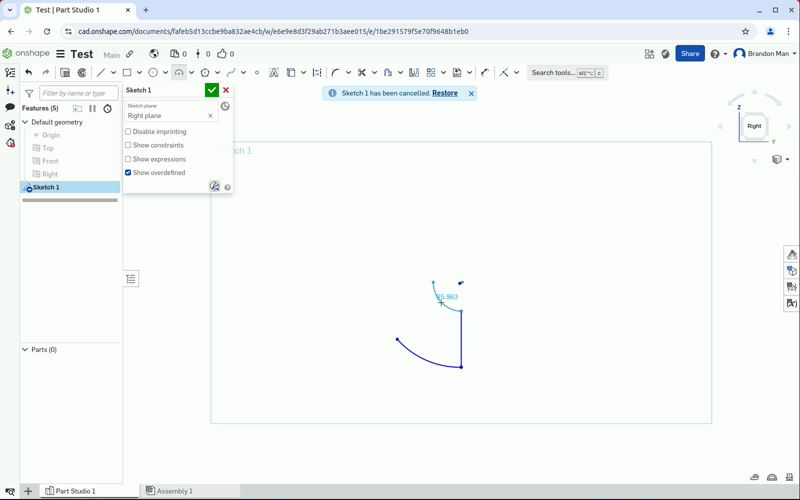
key_up(shift)
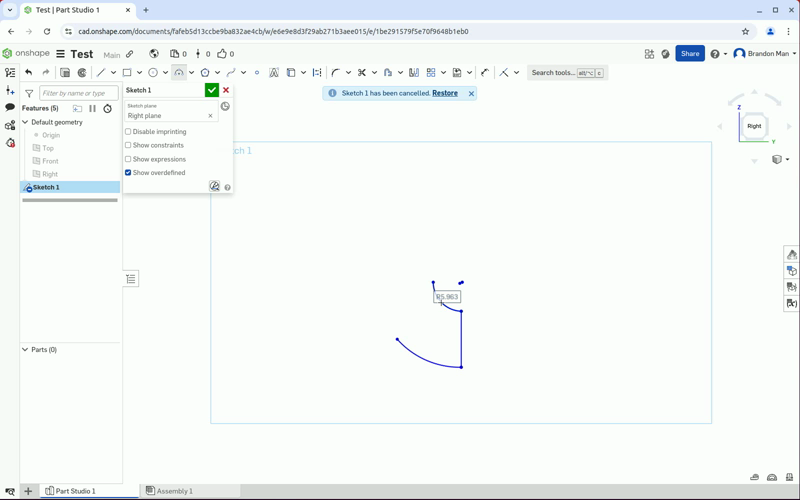
key(esc)
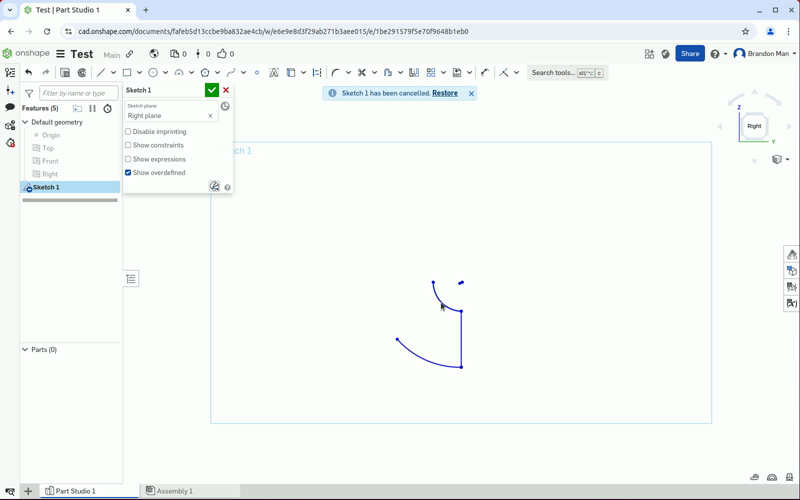
key(l)
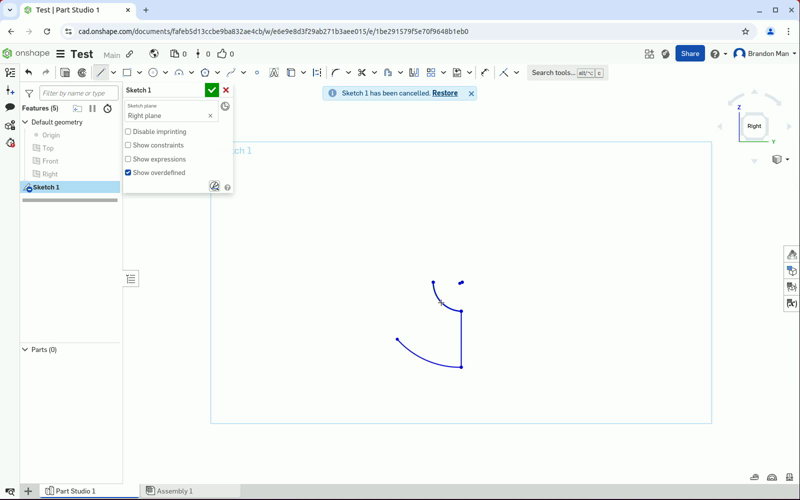
mouse_move(433, 282)
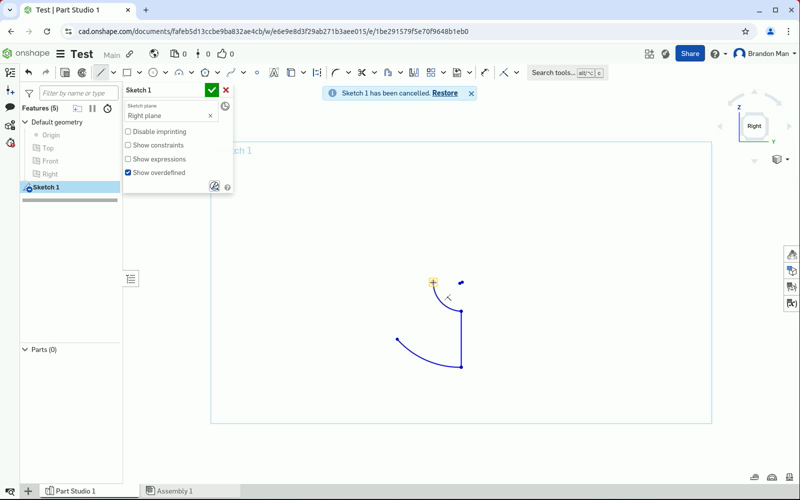
click(433, 282)
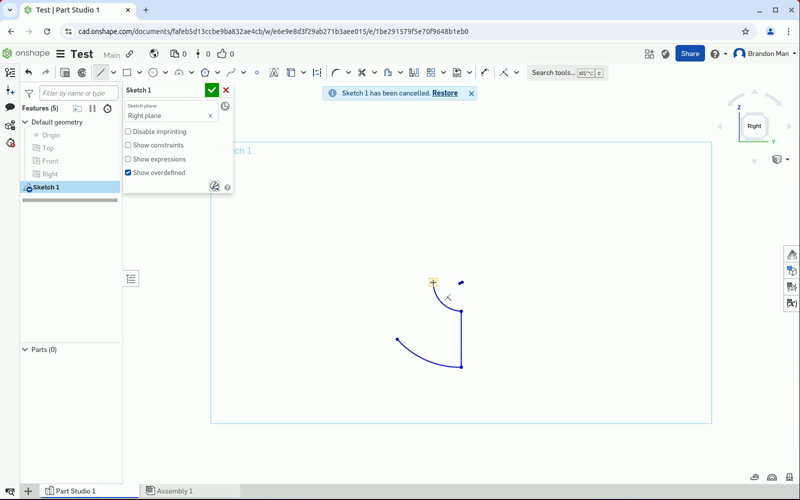
key_down(shift)
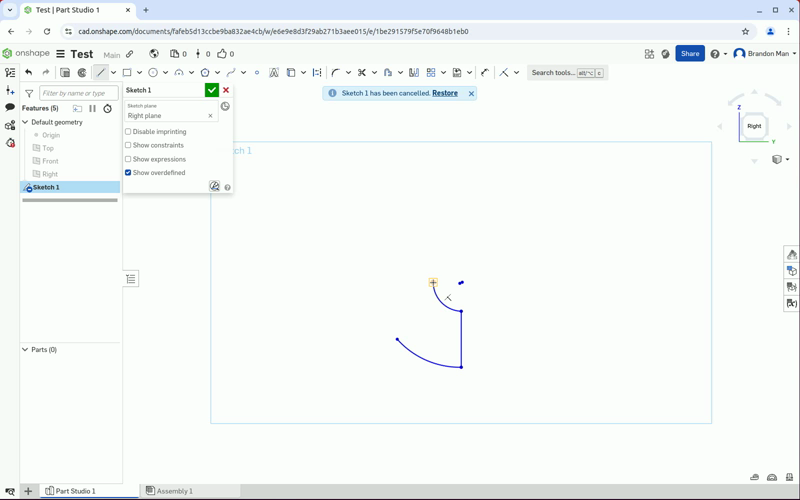
mouse_move(463, 282)
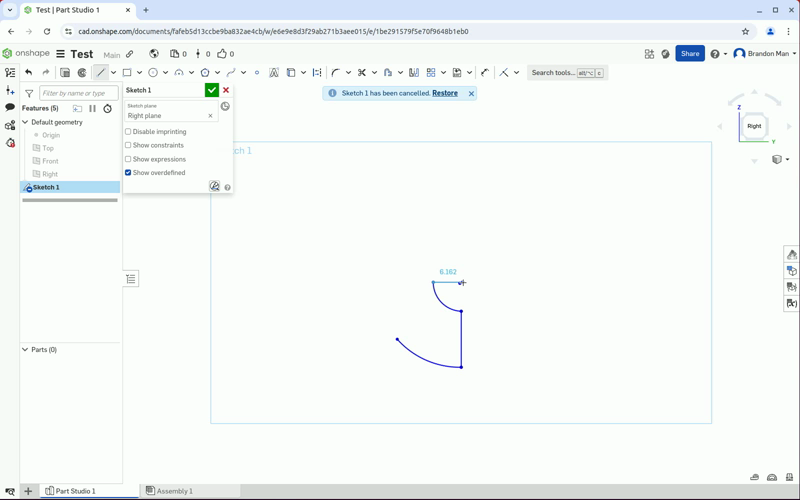
mouse_move(397, 282)
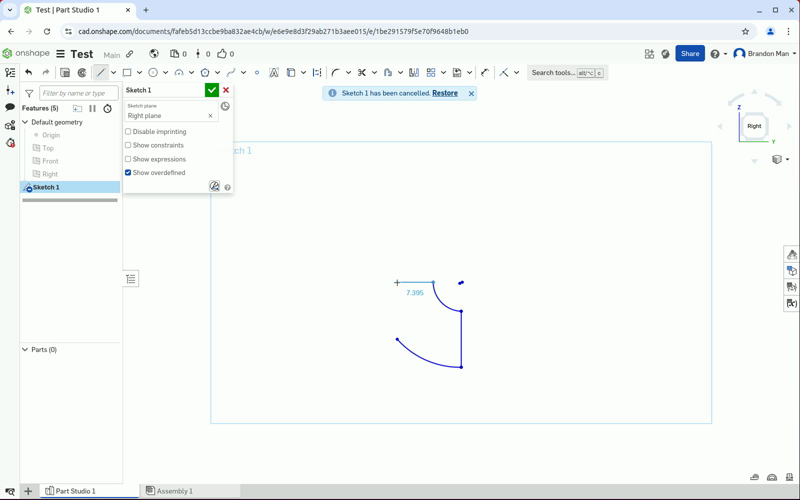
click(397, 282)
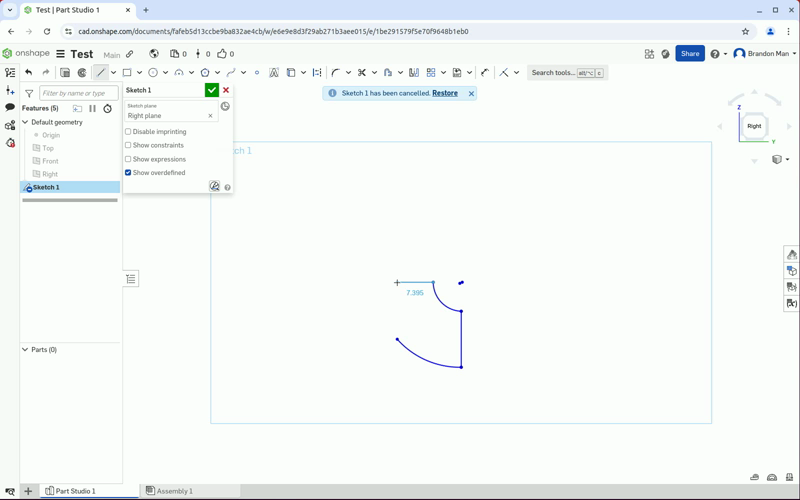
key_up(shift)
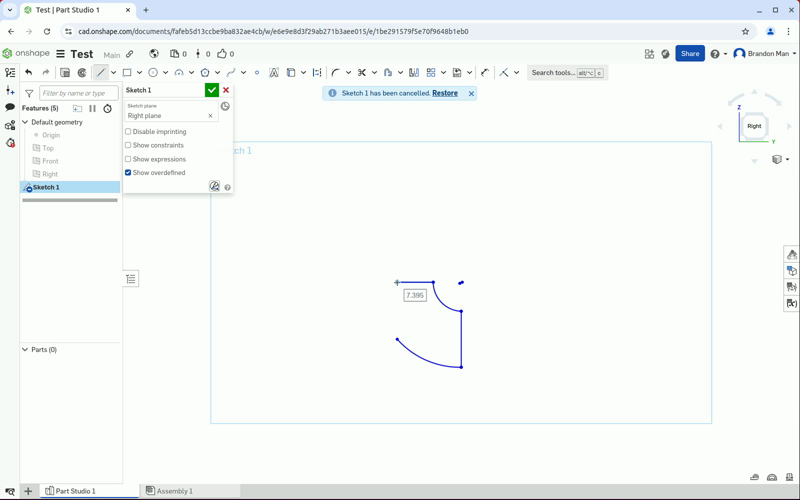
mouse_move(427, 282)
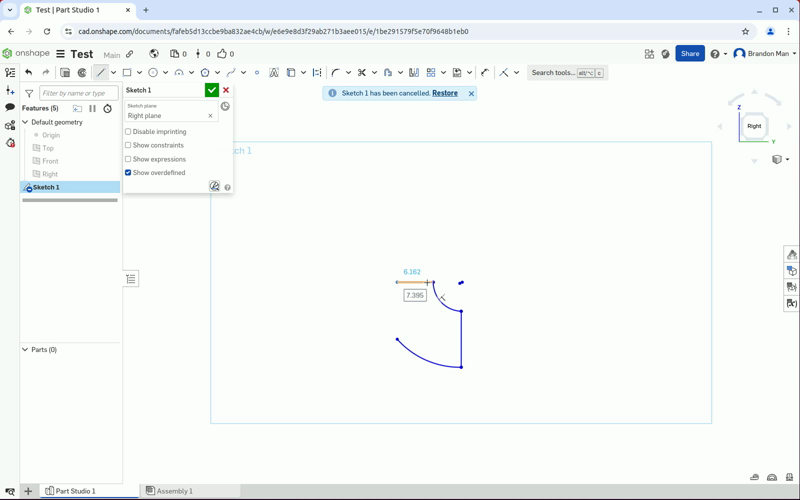
key_down(shift)
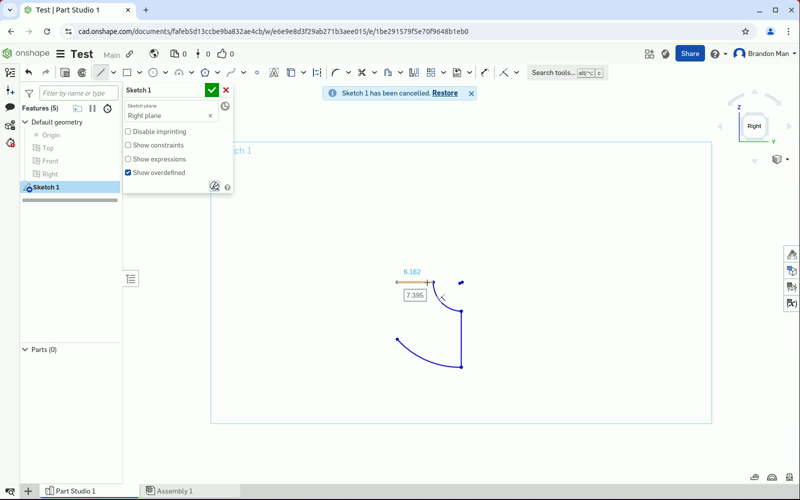
mouse_move(397, 339)
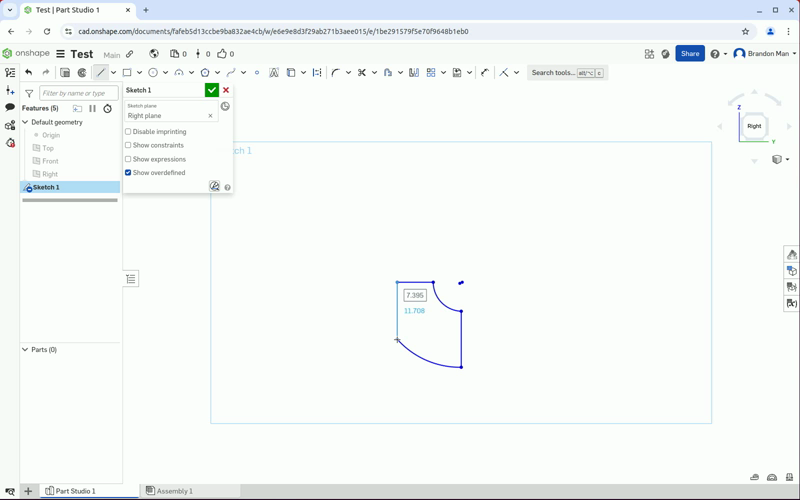
key_up(shift)
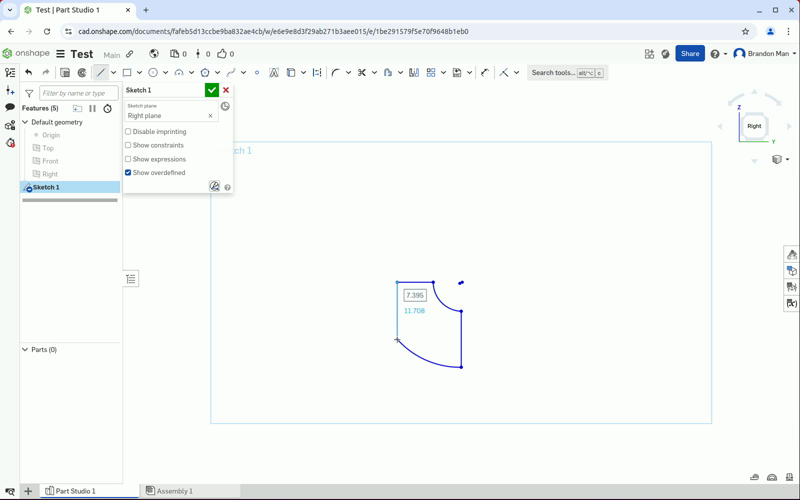
click(397, 339)
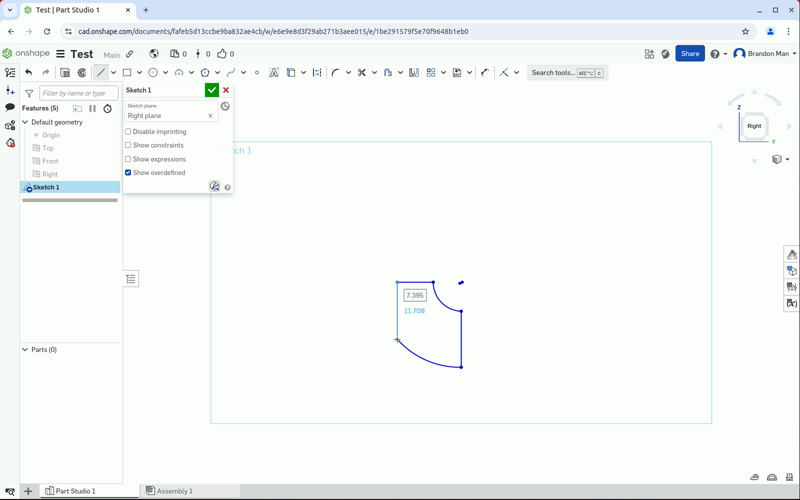
key(esc)
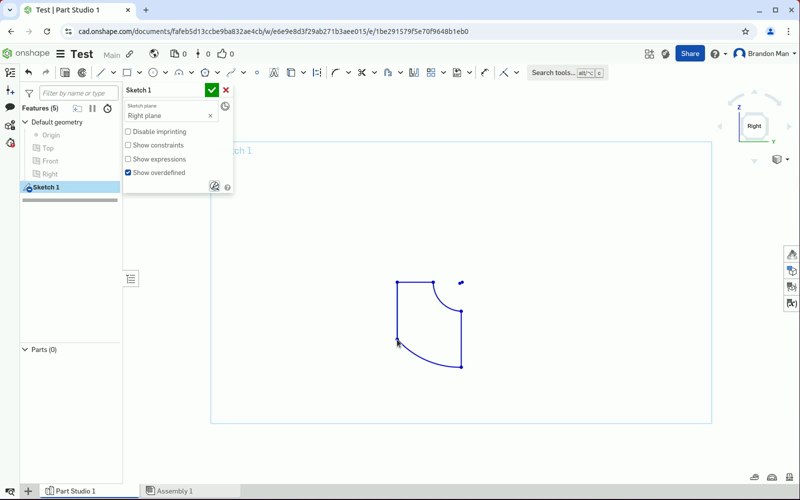
mouse_move(450, 332)
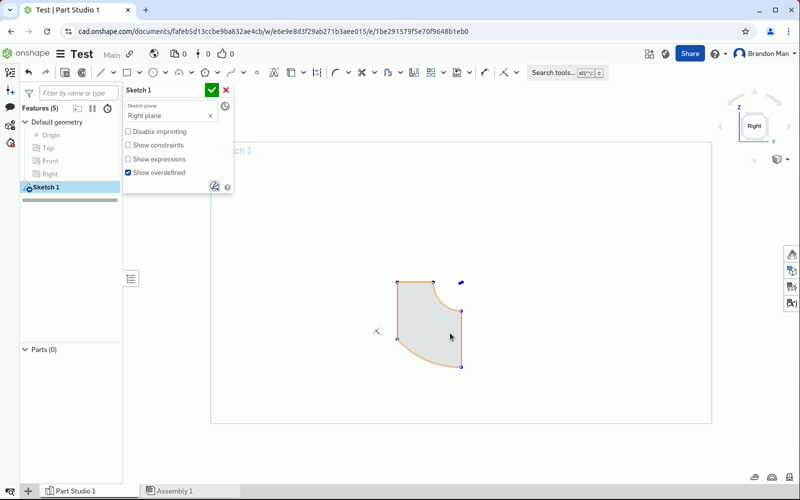
click(450, 332)
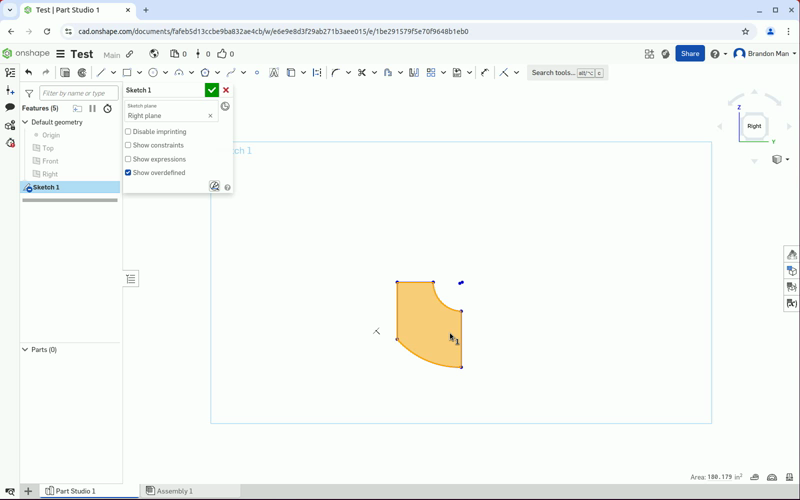
mouse_move(73, 352)
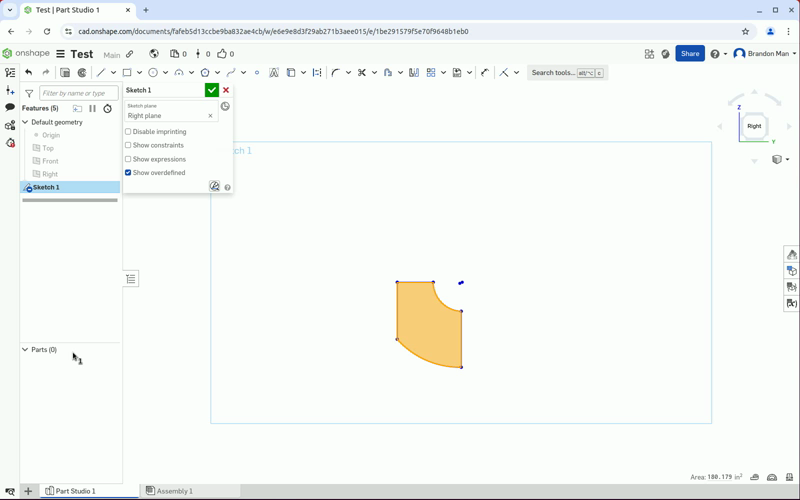
key(shift+y)
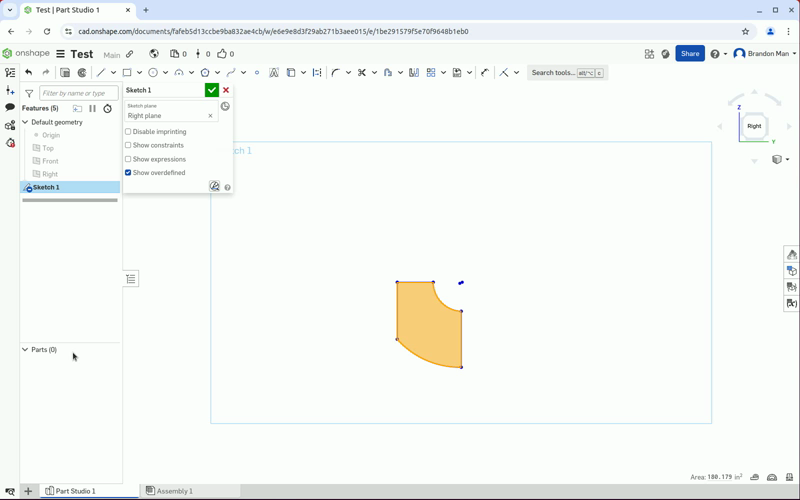
key(shift+e)
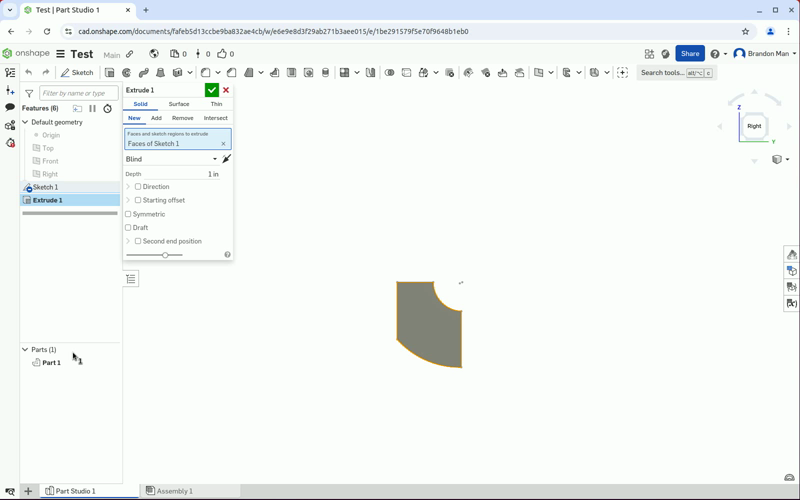
mouse_move(143, 106)
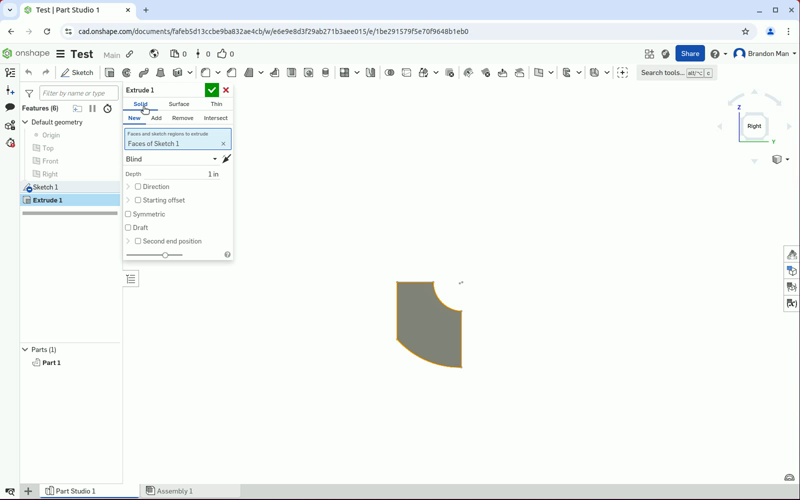
click(143, 106)
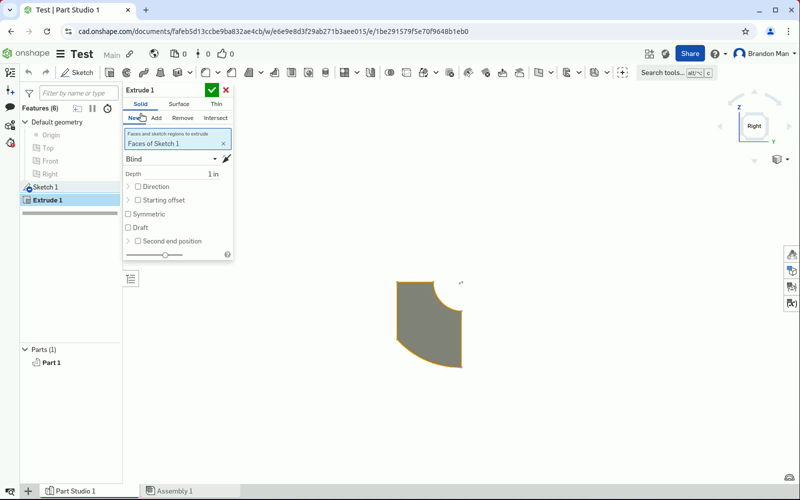
mouse_move(137, 120)
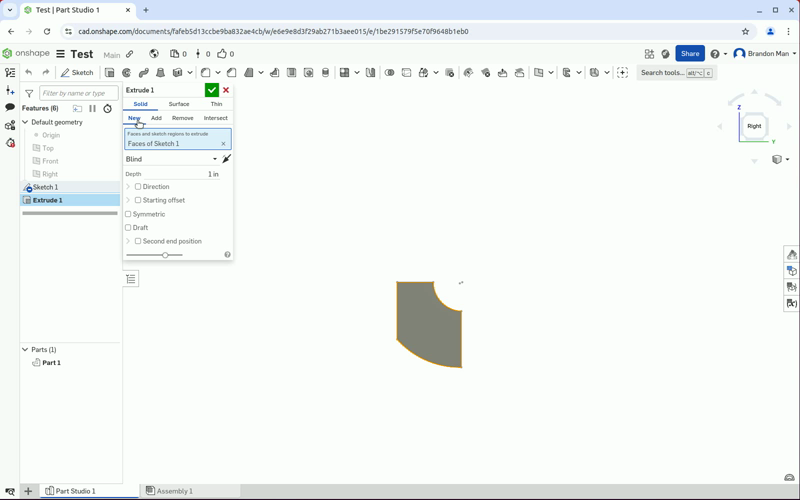
click(137, 120)
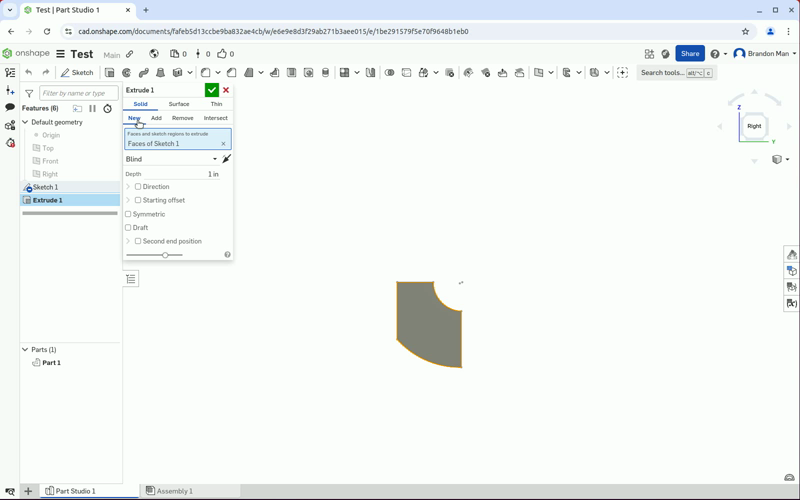
key(tab, 4)
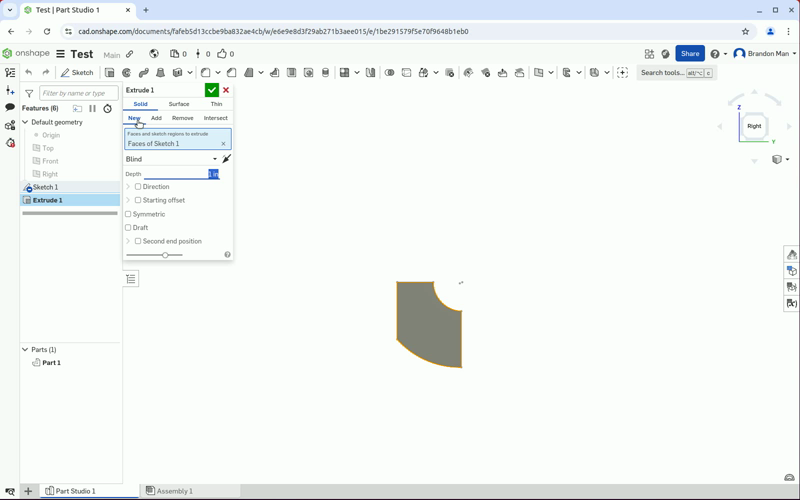
text(23.108)
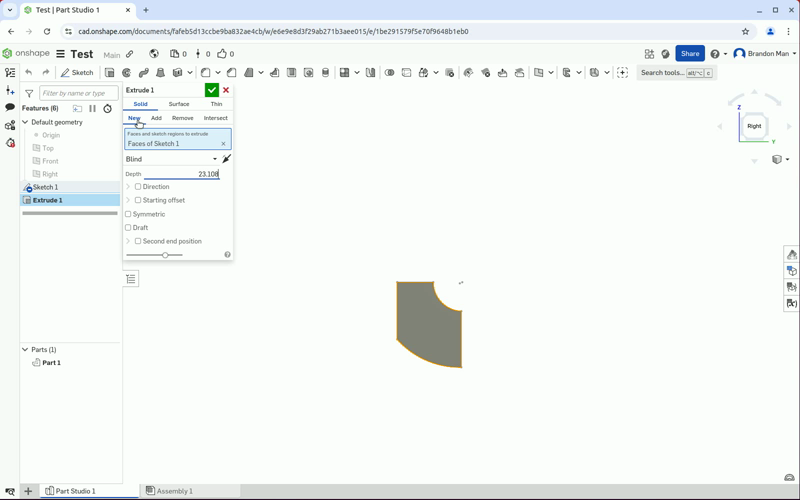
key(enter)
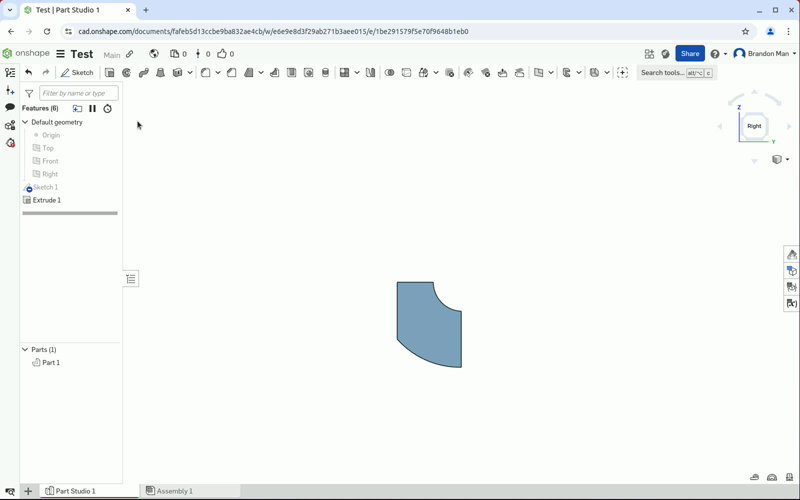
key(shift+h)
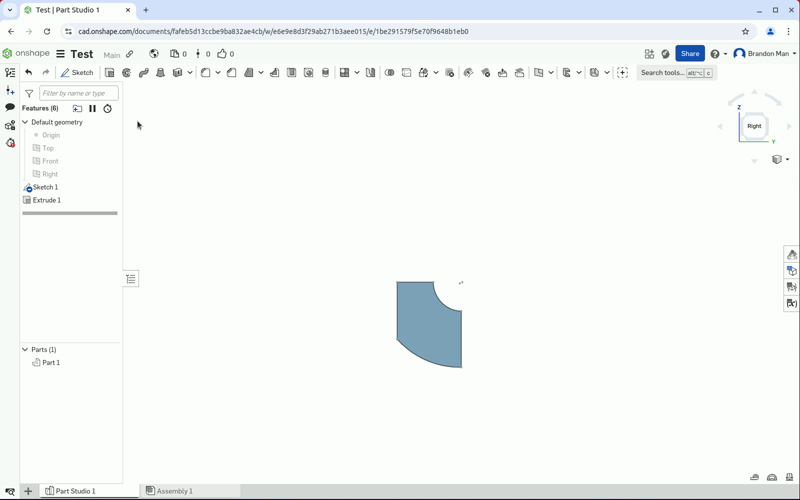
key(shift+h)
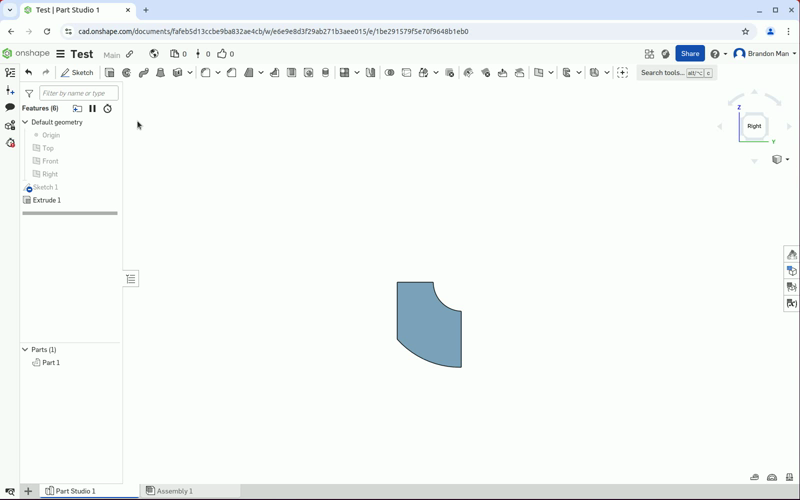
mouse_move(73, 189)
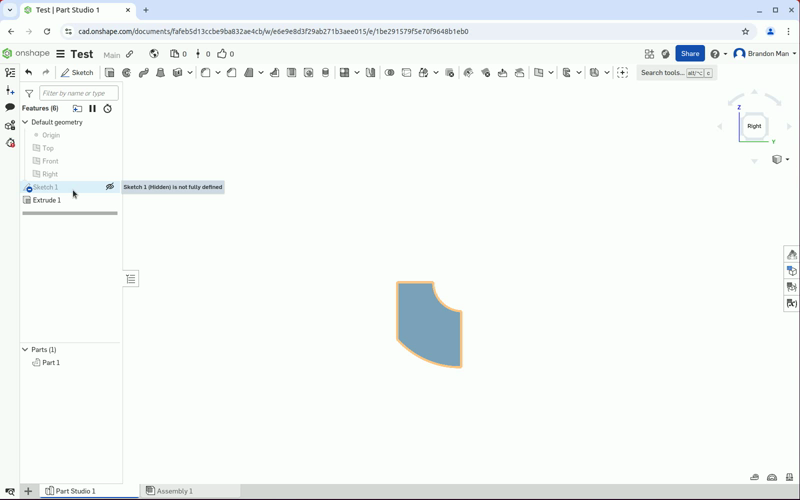
click(73, 189)
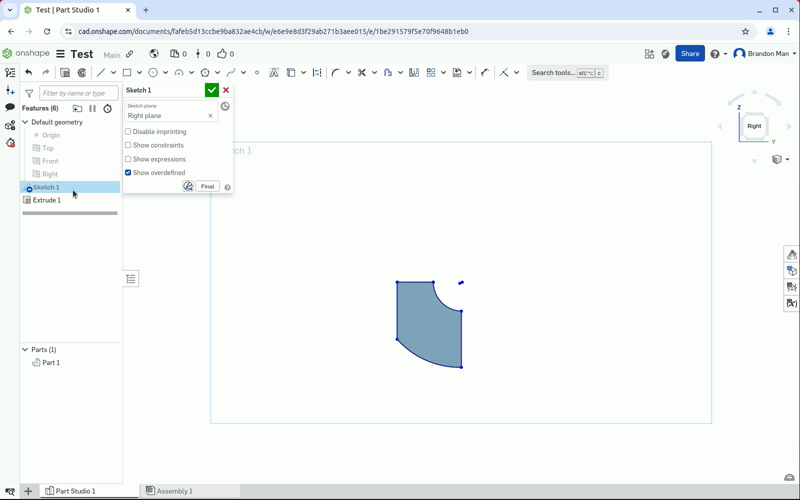
mouse_move(229, 92)
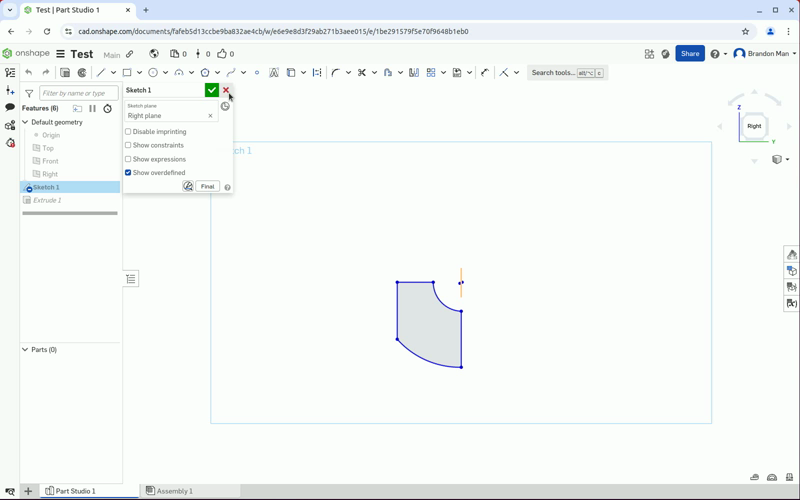
click(229, 92)
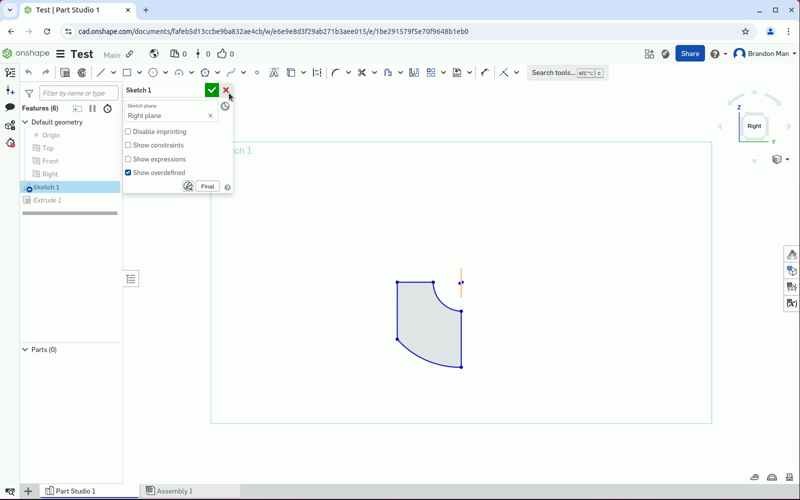
key(shift+s)
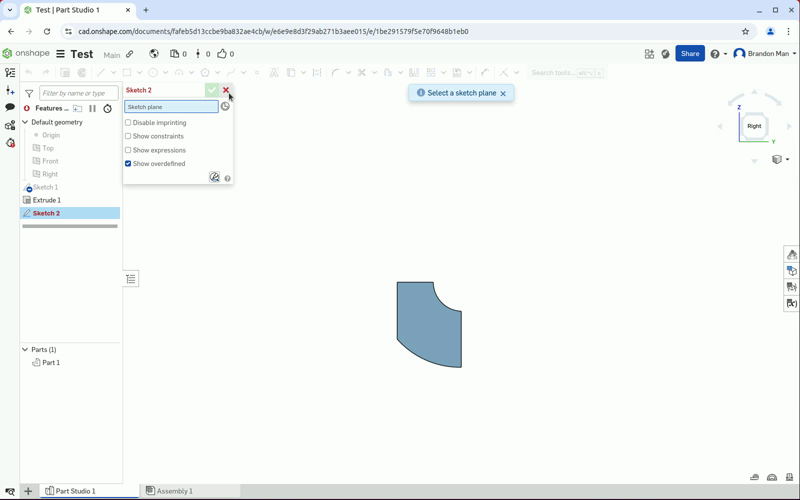
mouse_move(73, 176)
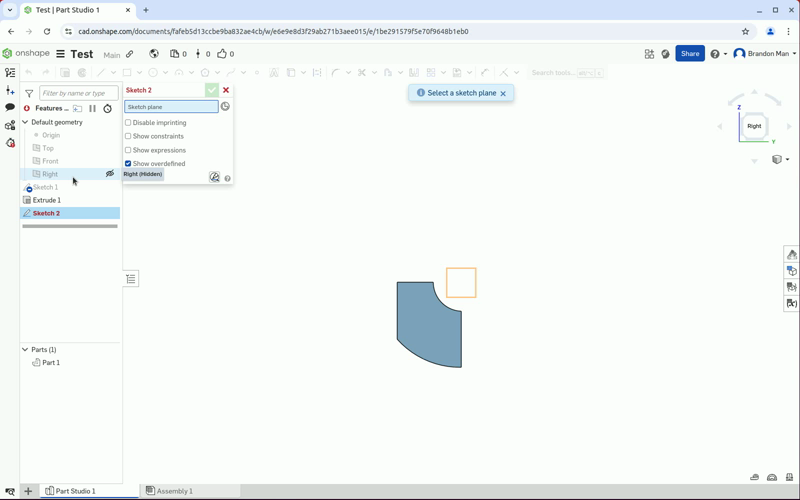
click(73, 176)
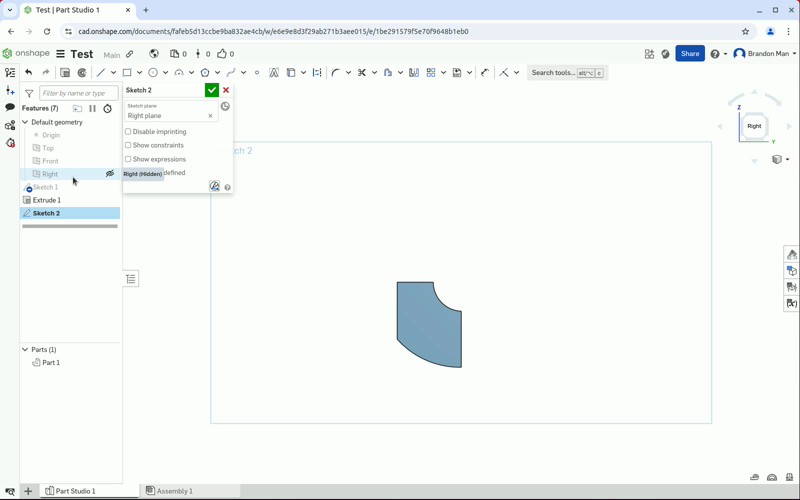
mouse_move(73, 352)
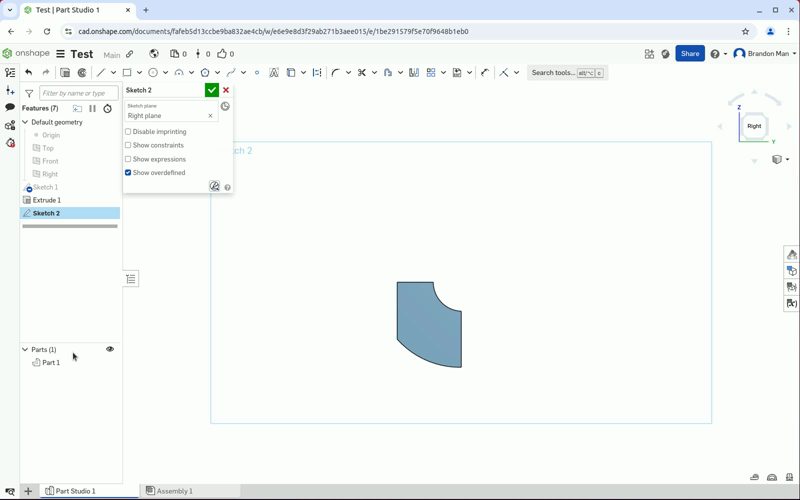
key(y)
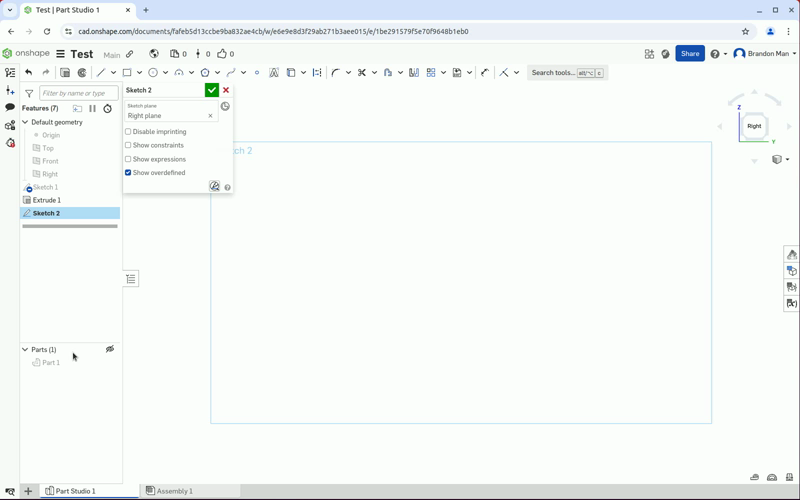
key(l)
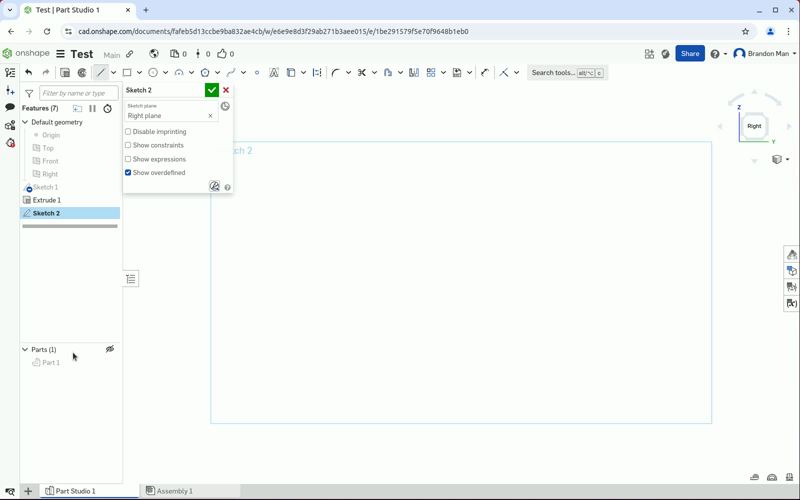
key_down(shift)
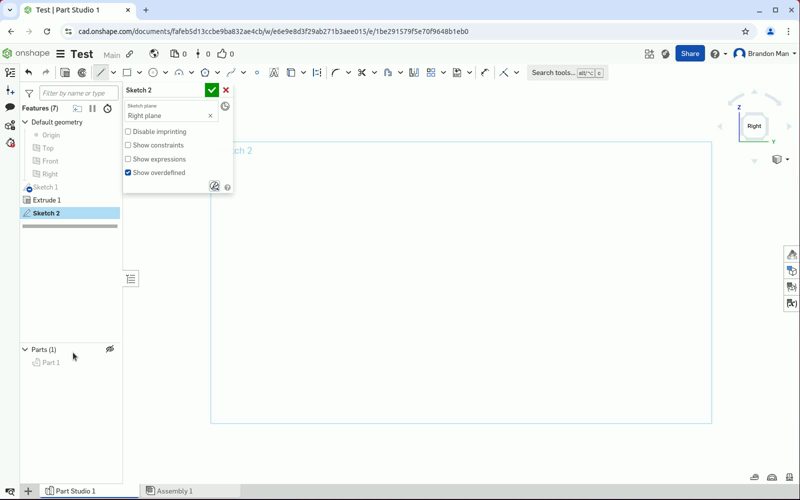
mouse_move(397, 282)
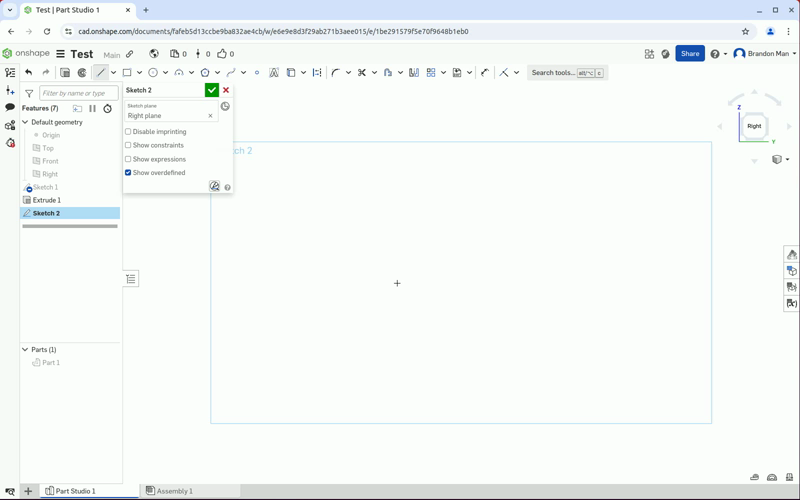
click(397, 282)
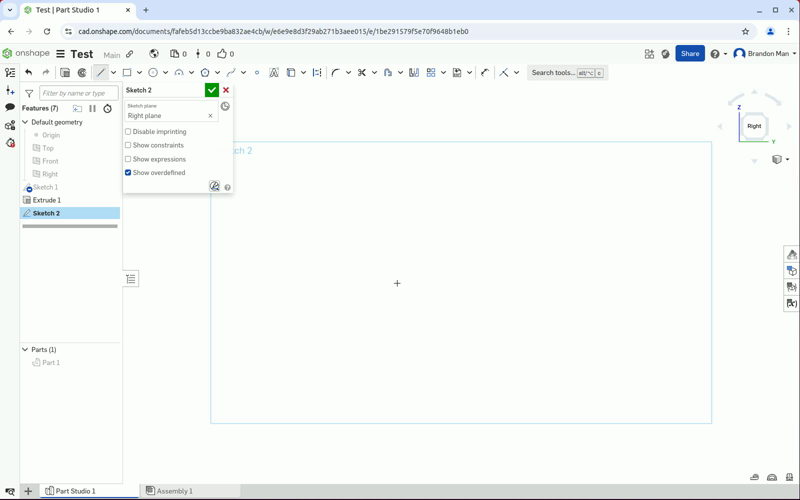
key_up(shift)
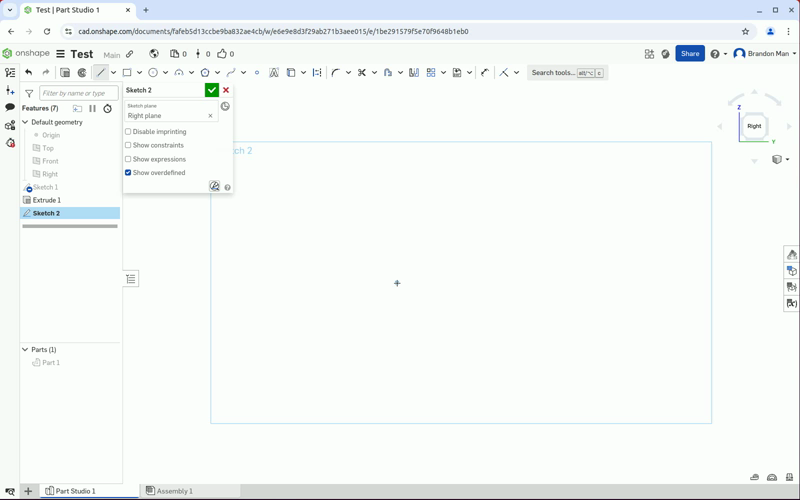
key_down(shift)
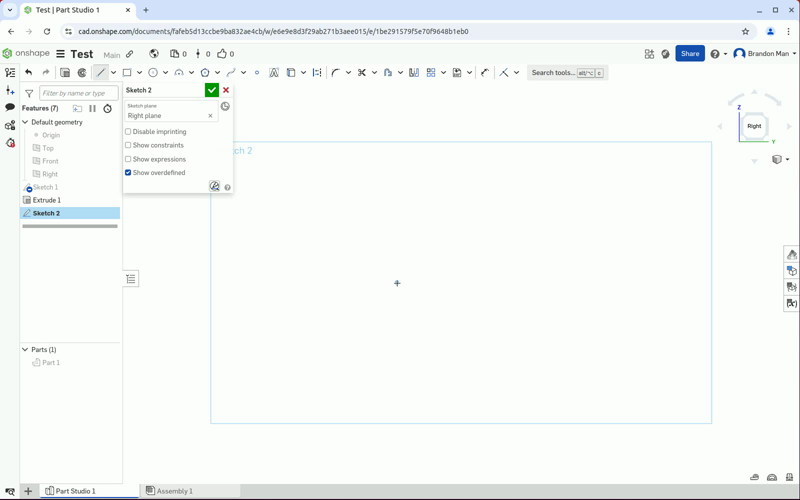
mouse_move(427, 282)
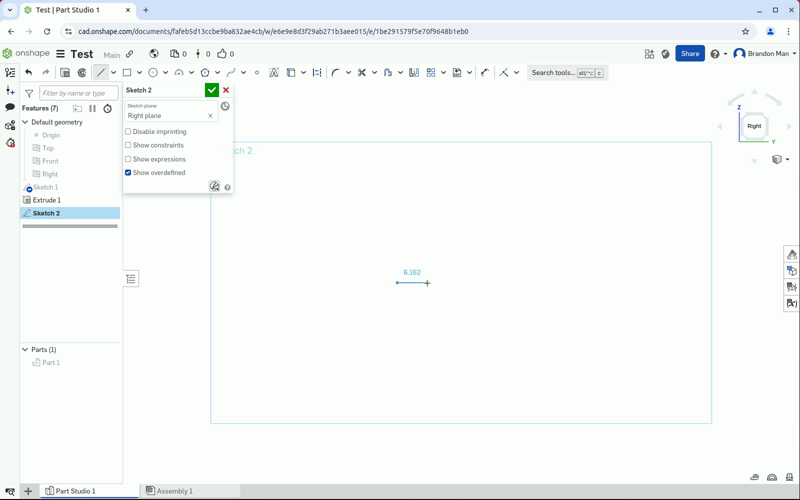
mouse_move(431, 282)
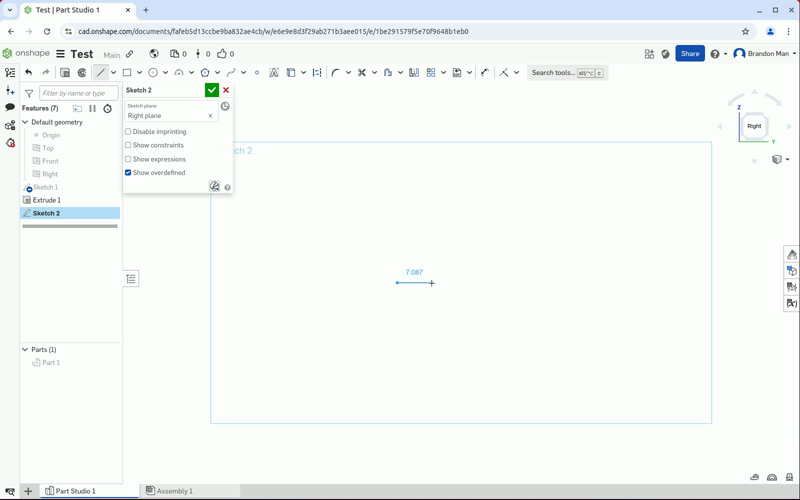
click(431, 282)
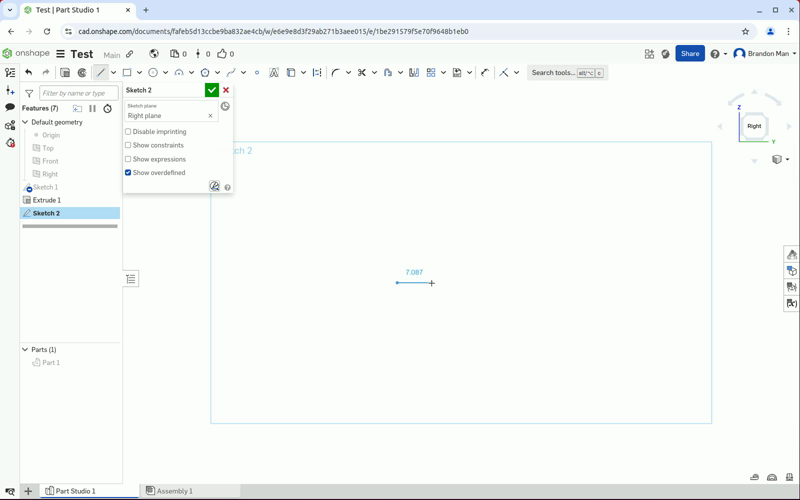
key_up(shift)
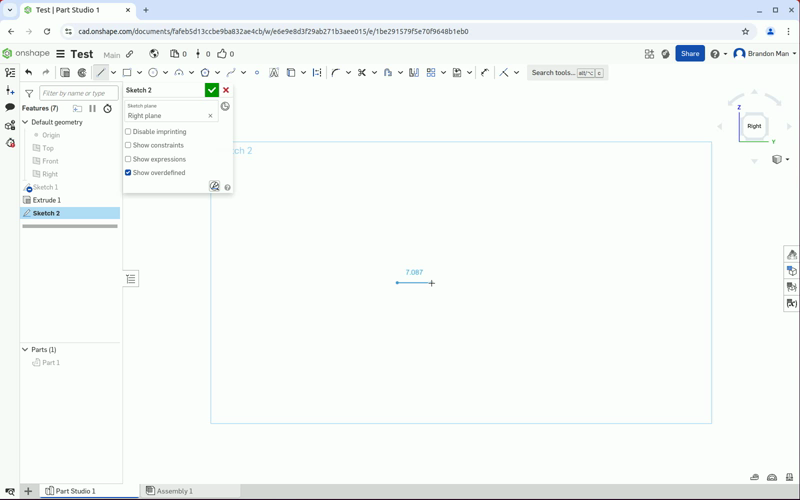
key(esc)
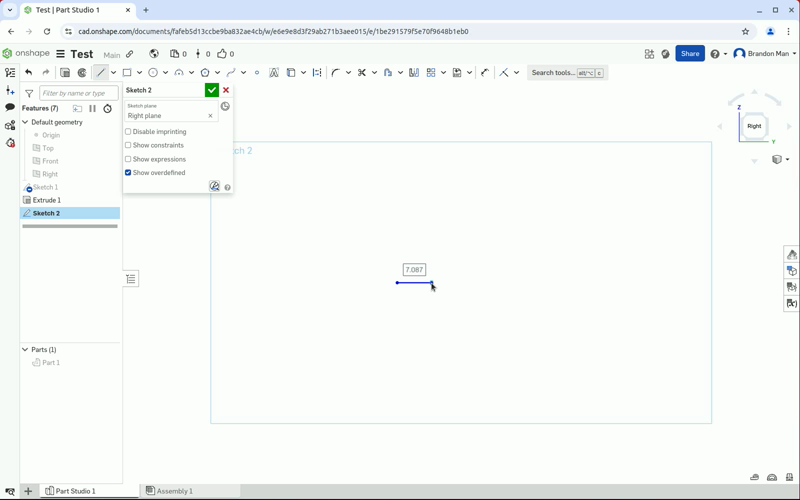
key(a)
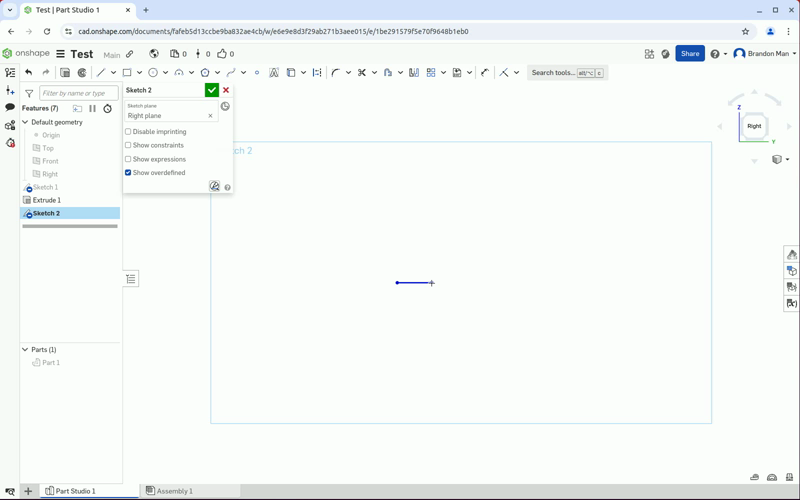
mouse_move(431, 282)
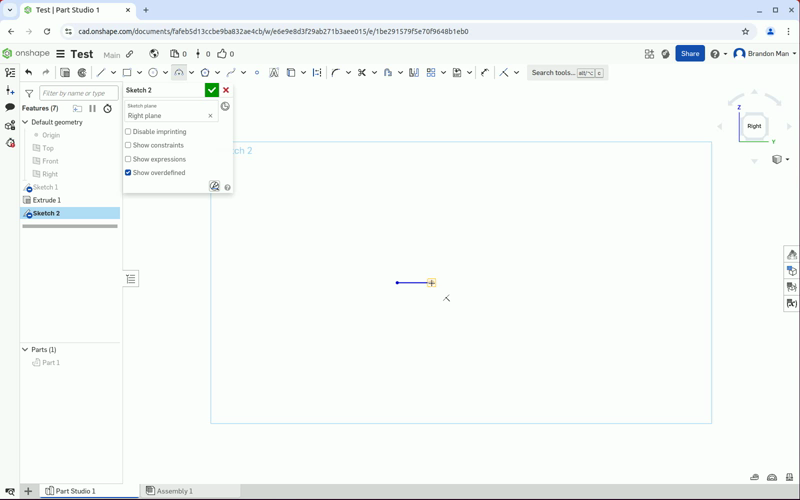
click(431, 282)
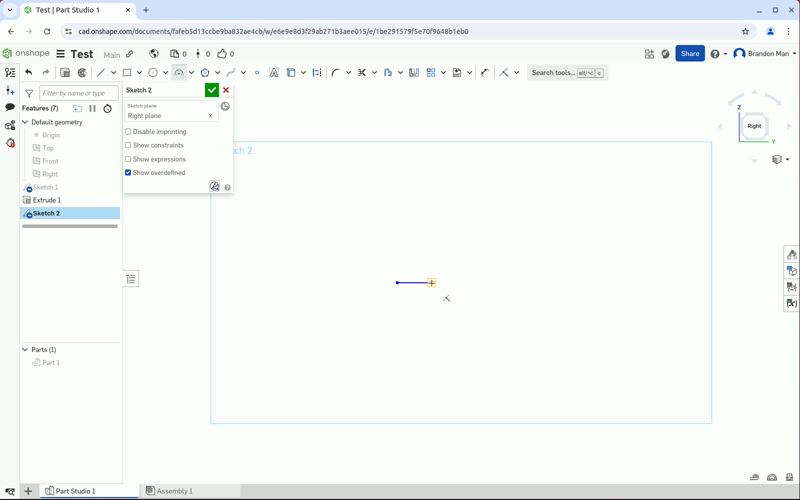
key_down(shift)
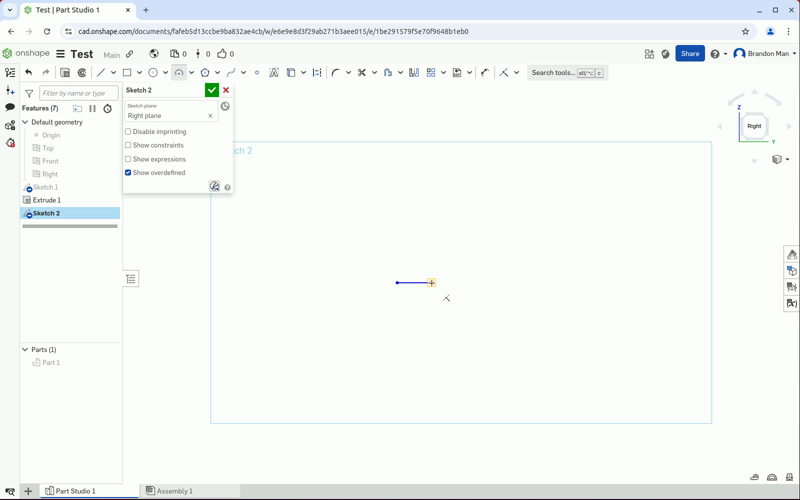
mouse_move(461, 310)
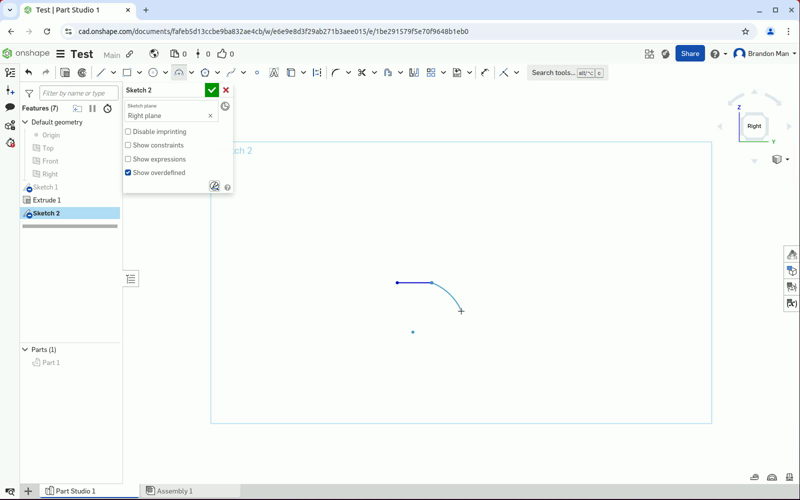
click(461, 310)
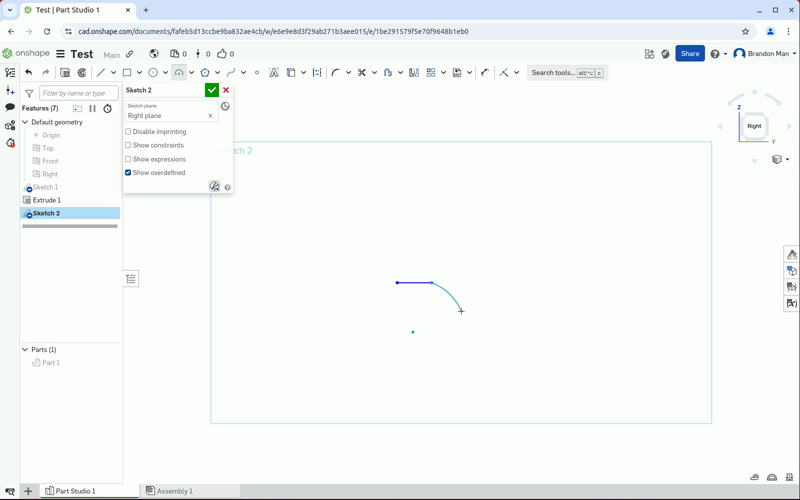
mouse_move(480, 261)
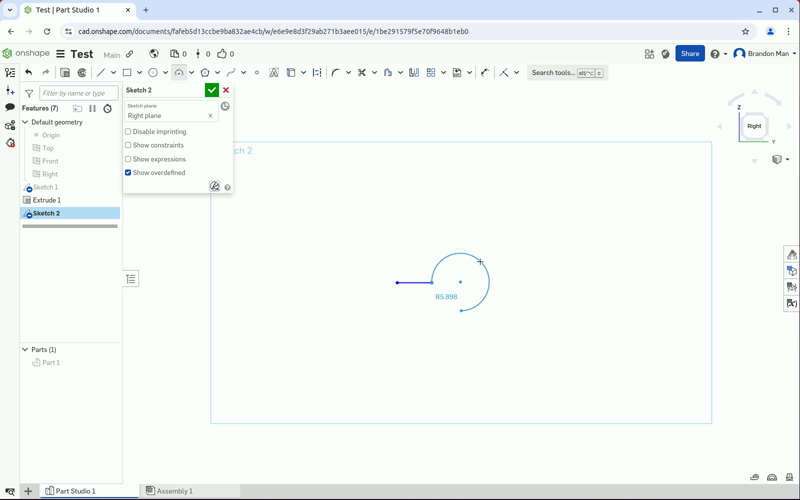
click(480, 261)
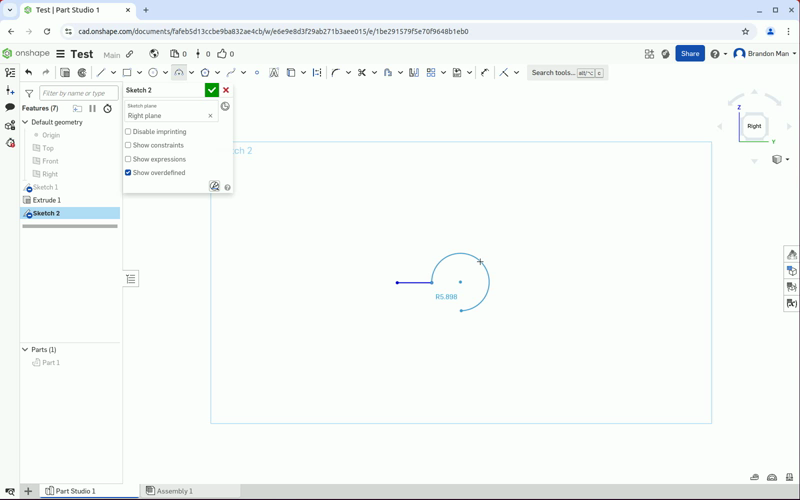
key_up(shift)
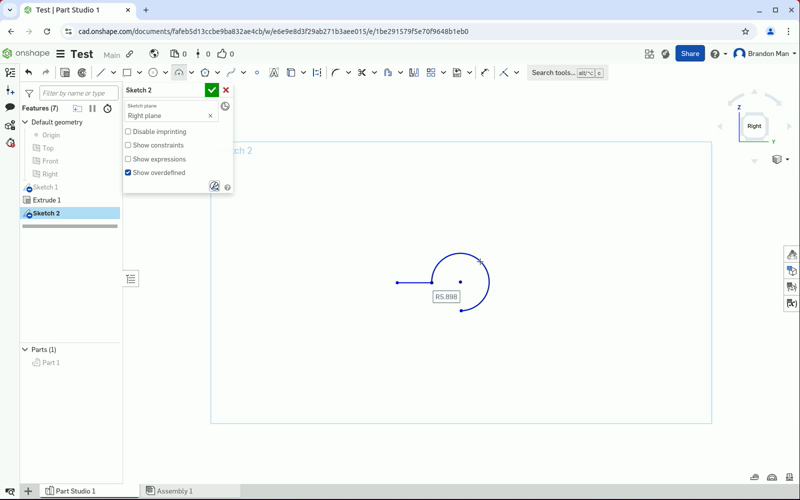
key(esc)
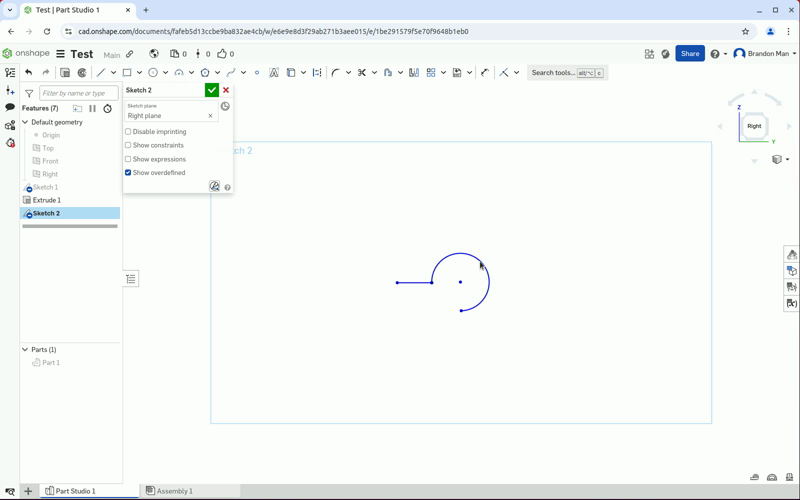
key(l)
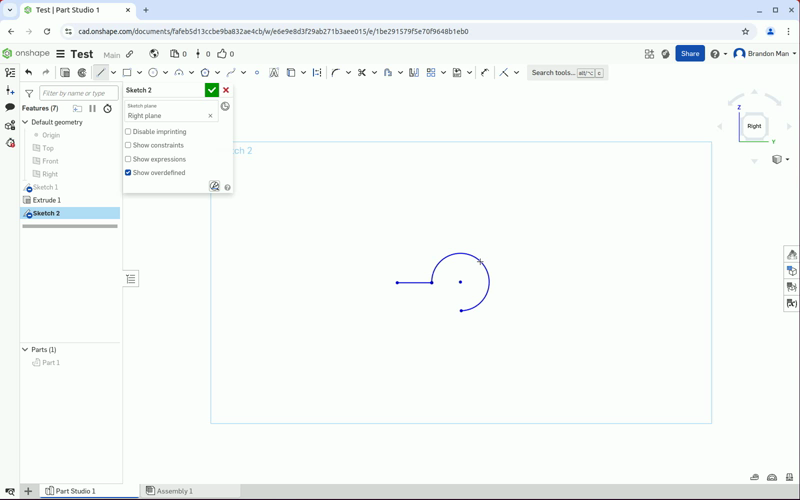
mouse_move(461, 310)
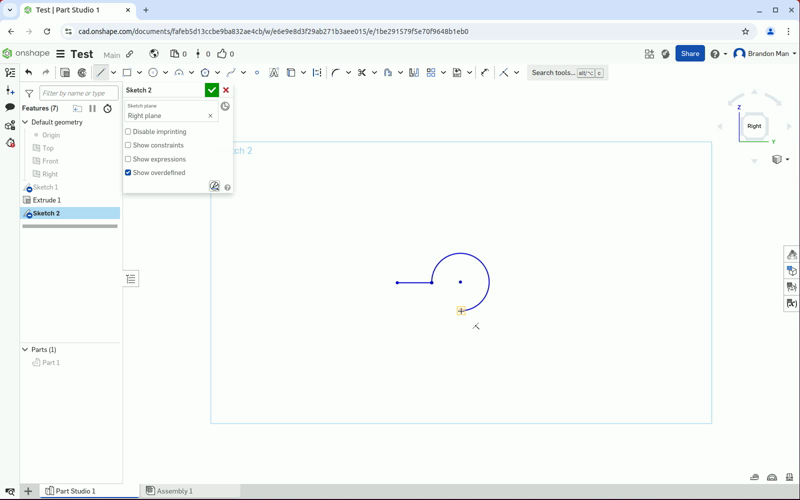
click(461, 310)
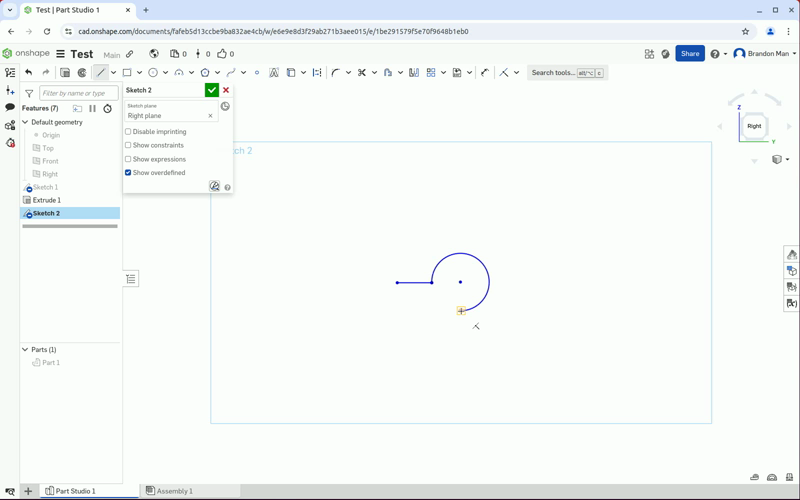
key_down(shift)
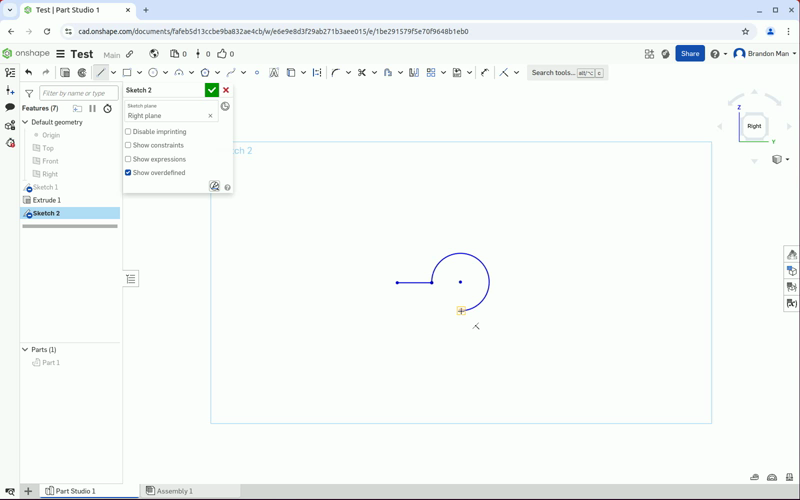
mouse_move(491, 310)
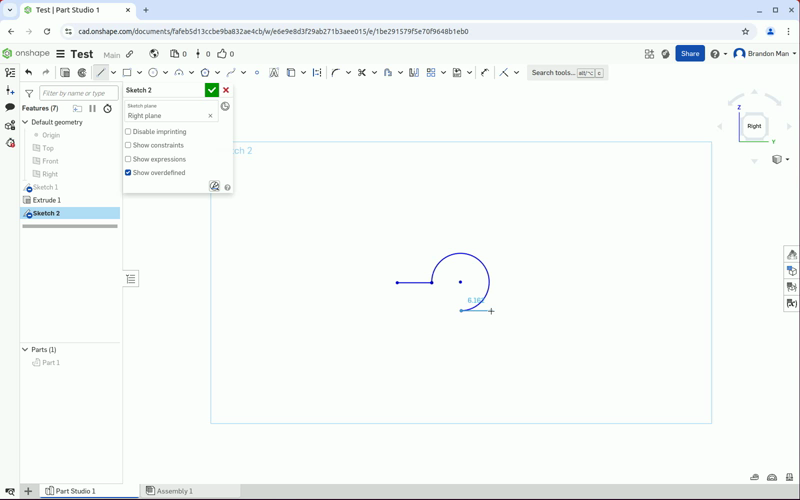
mouse_move(461, 366)
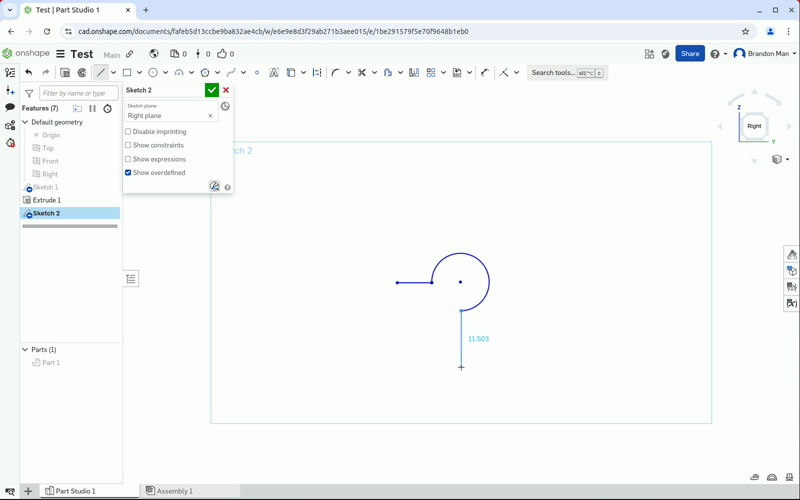
click(461, 366)
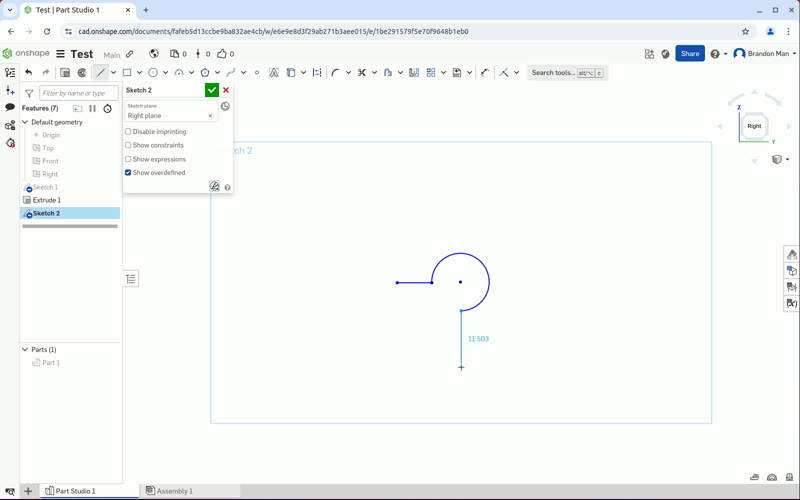
key_up(shift)
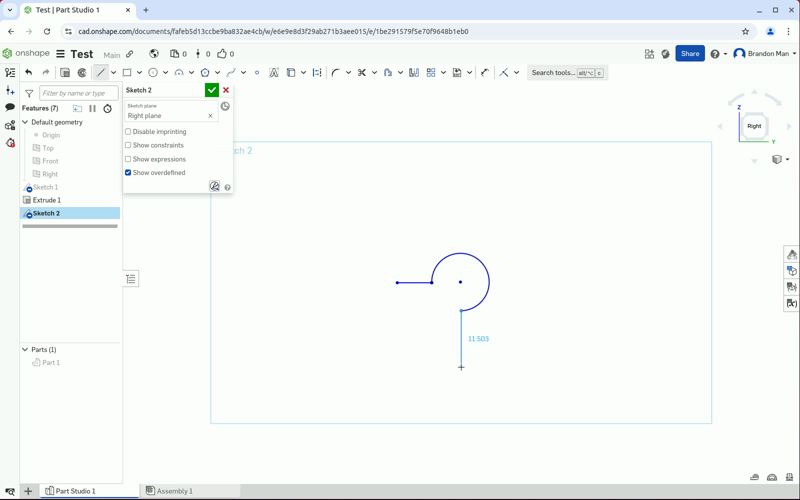
key(esc)
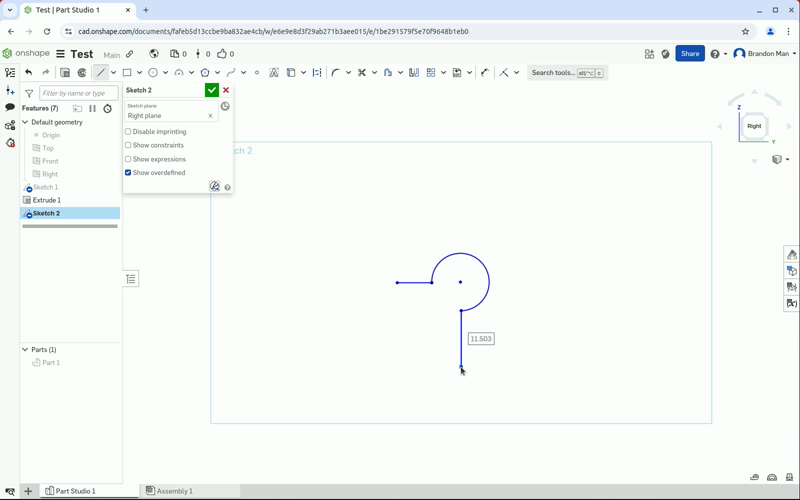
key(a)
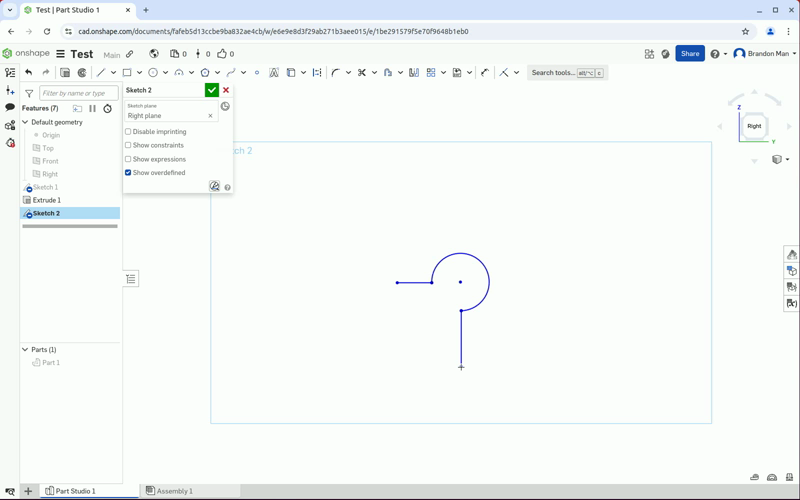
mouse_move(461, 366)
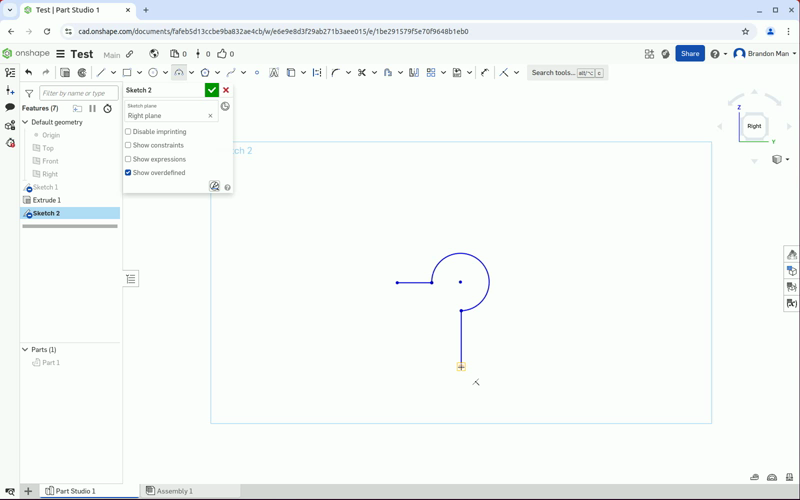
click(461, 366)
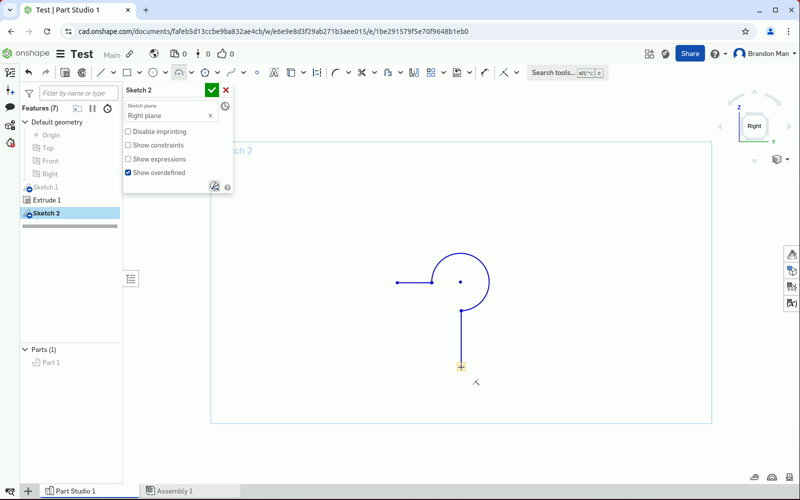
key_down(shift)
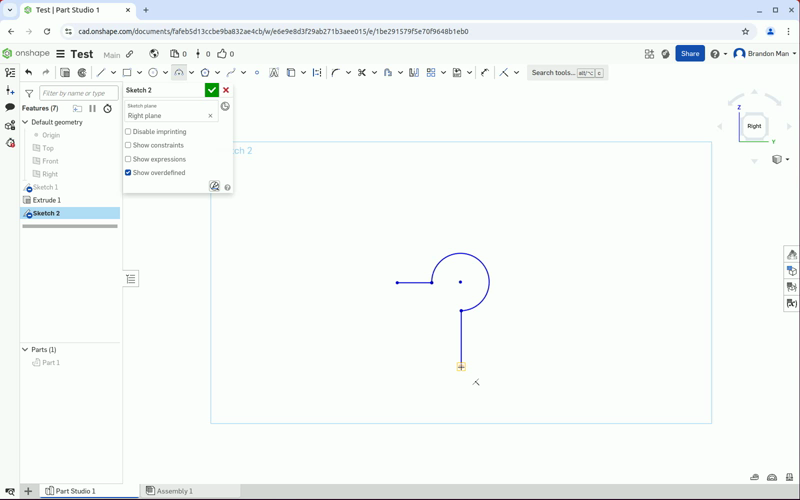
mouse_move(397, 227)
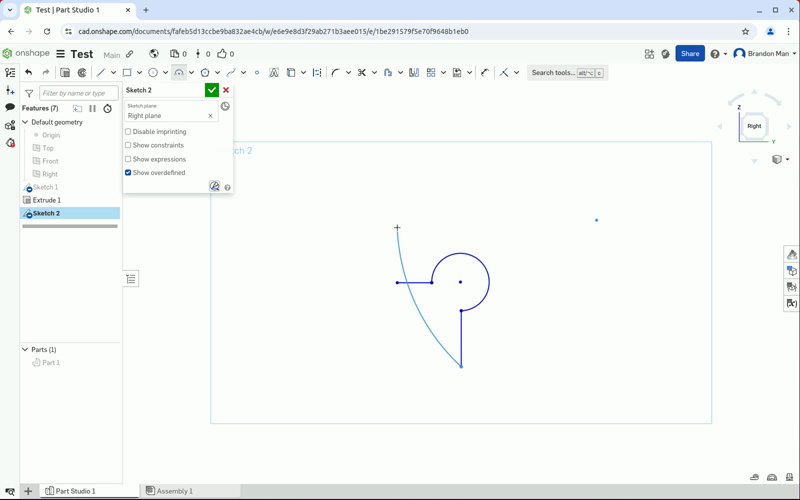
click(397, 227)
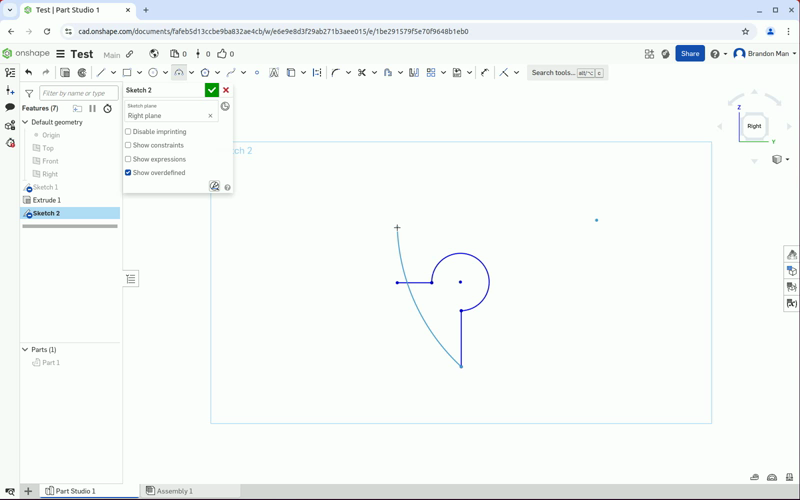
mouse_move(536, 248)
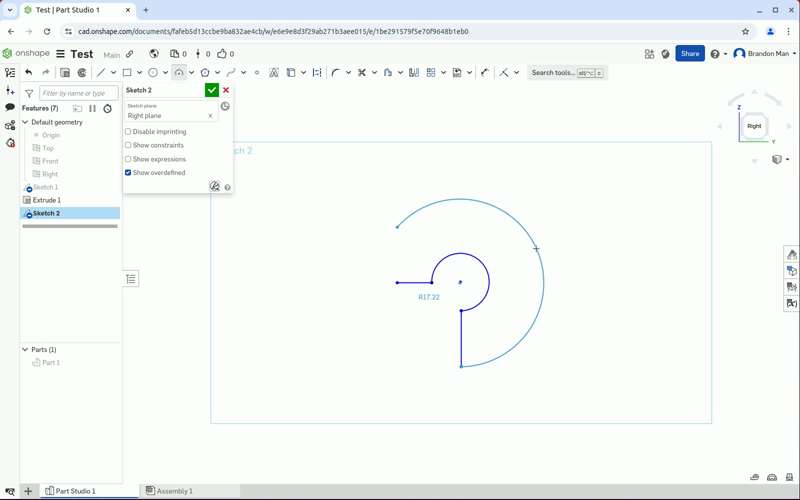
click(536, 248)
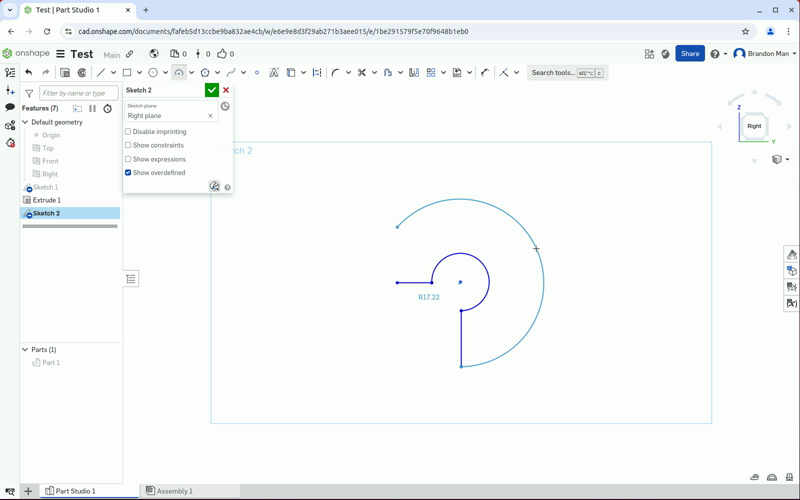
key_up(shift)
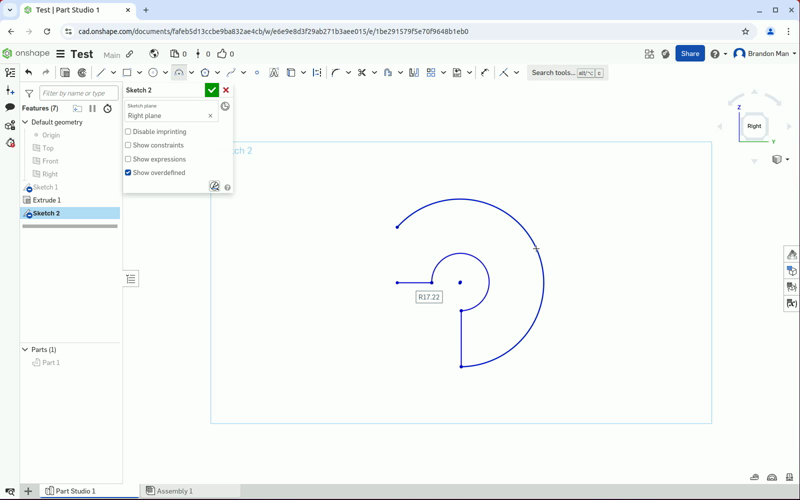
key(esc)
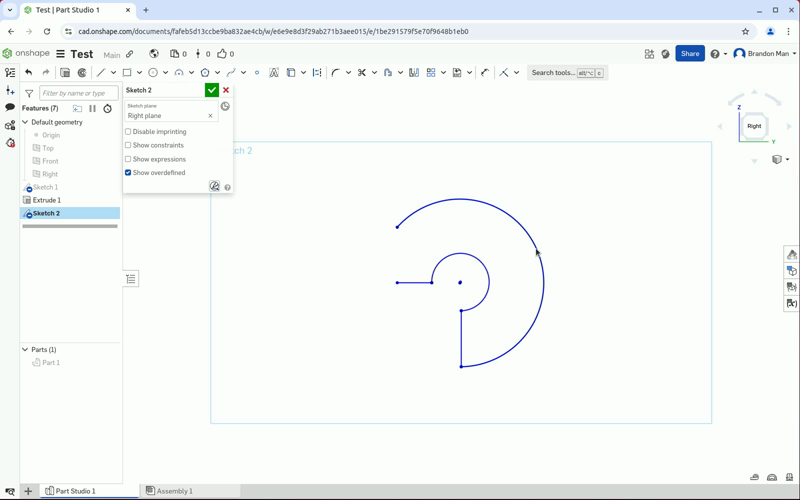
key(l)
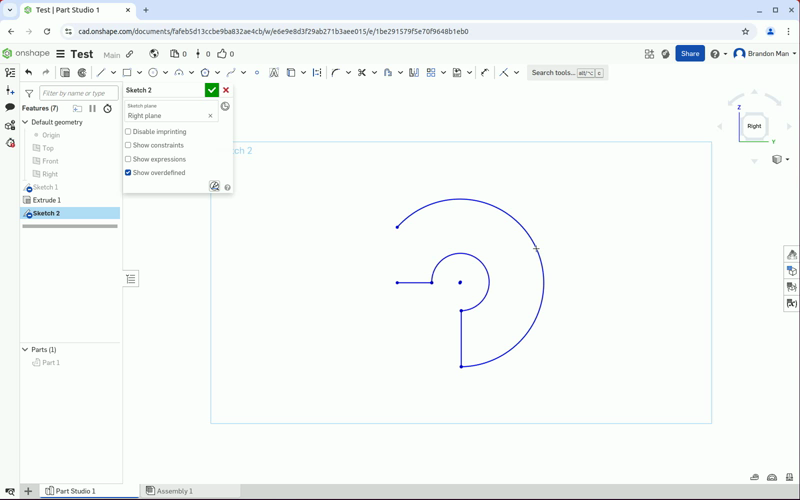
mouse_move(397, 227)
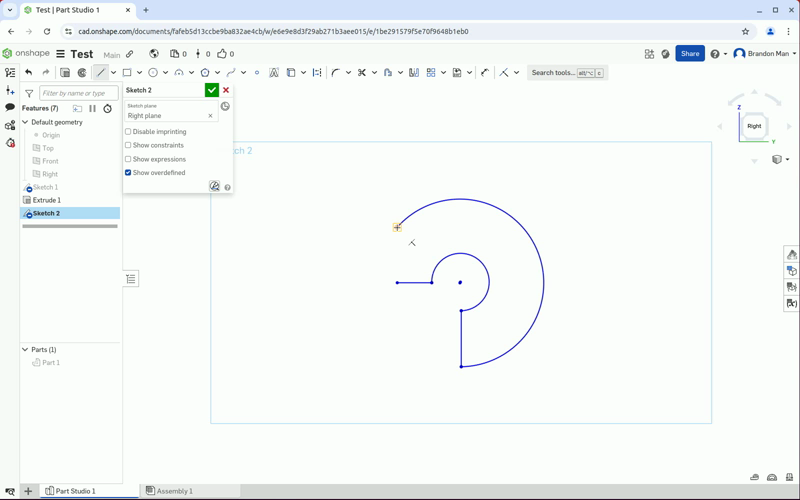
click(397, 227)
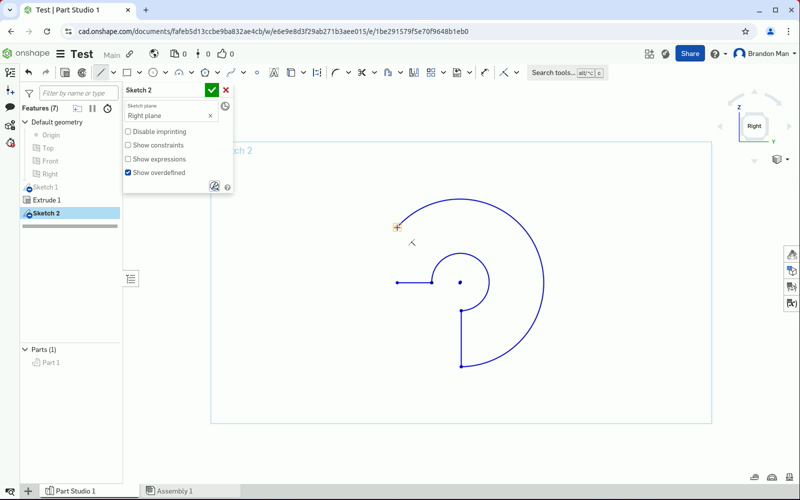
mouse_move(427, 227)
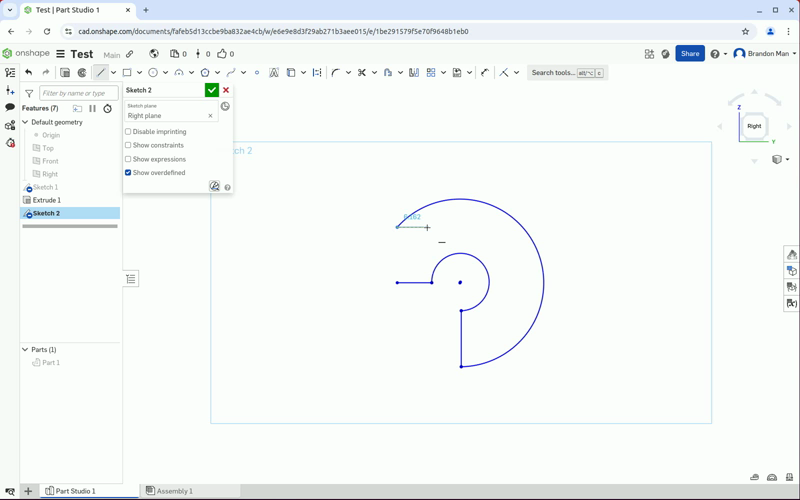
key_down(shift)
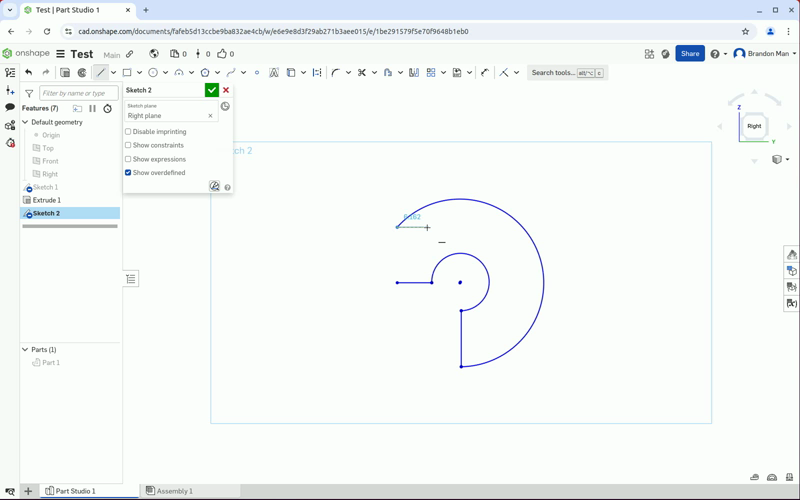
mouse_move(397, 282)
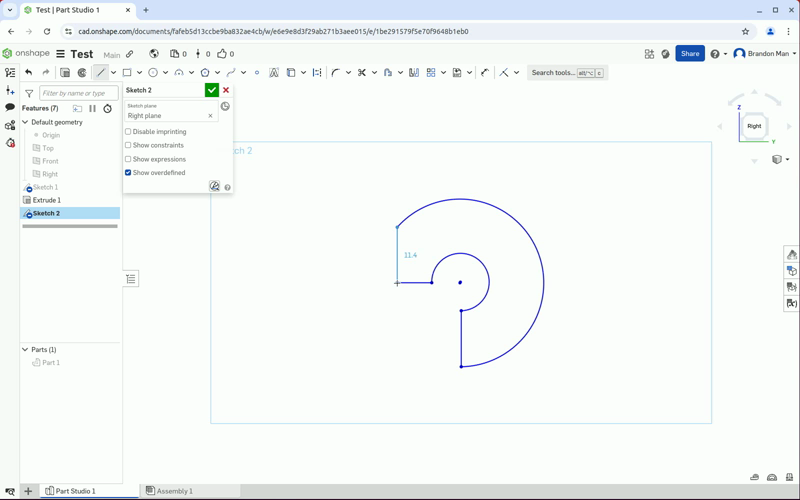
key_up(shift)
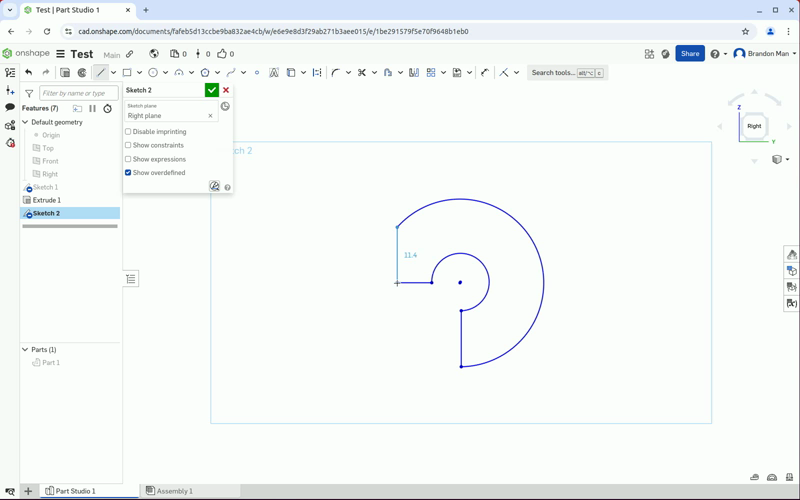
click(397, 282)
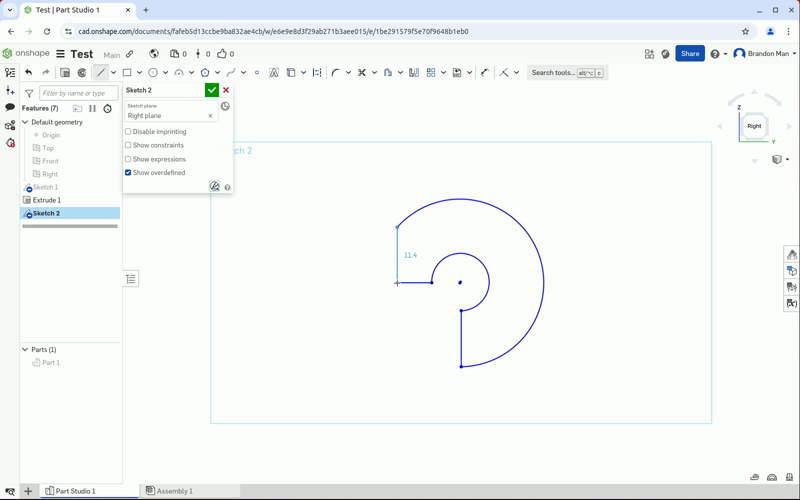
key(esc)
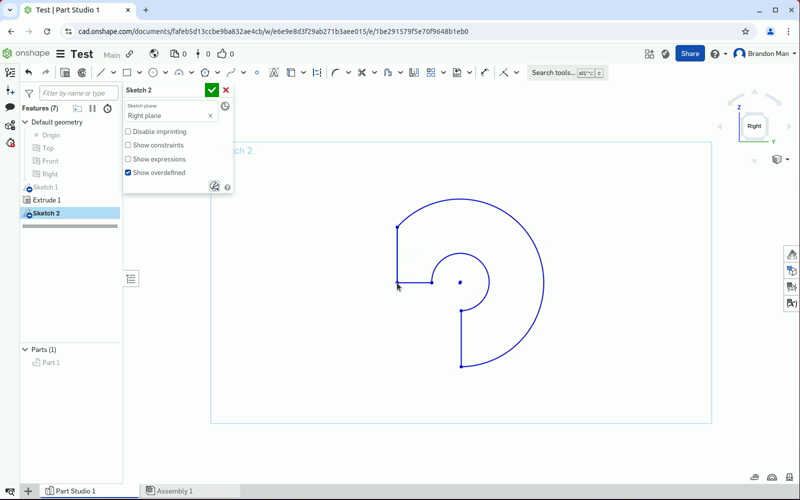
mouse_move(479, 325)
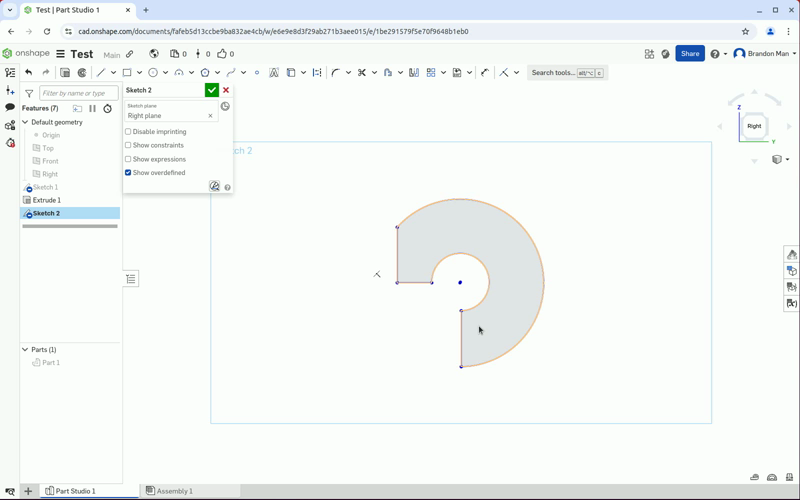
click(479, 325)
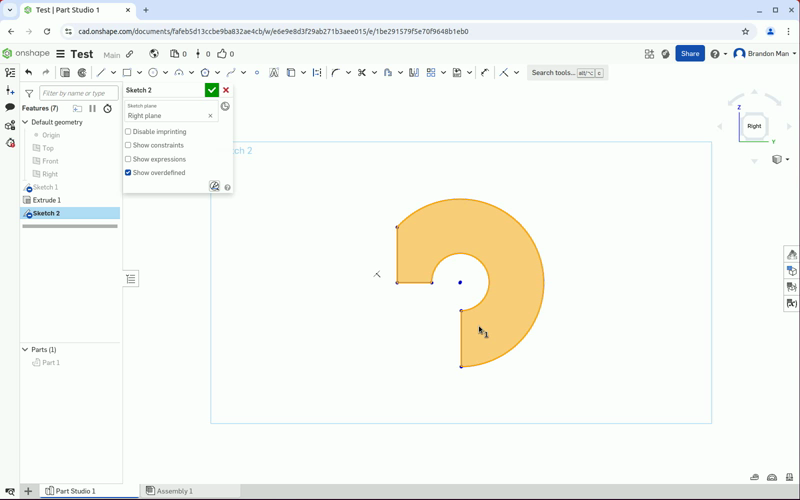
mouse_move(73, 352)
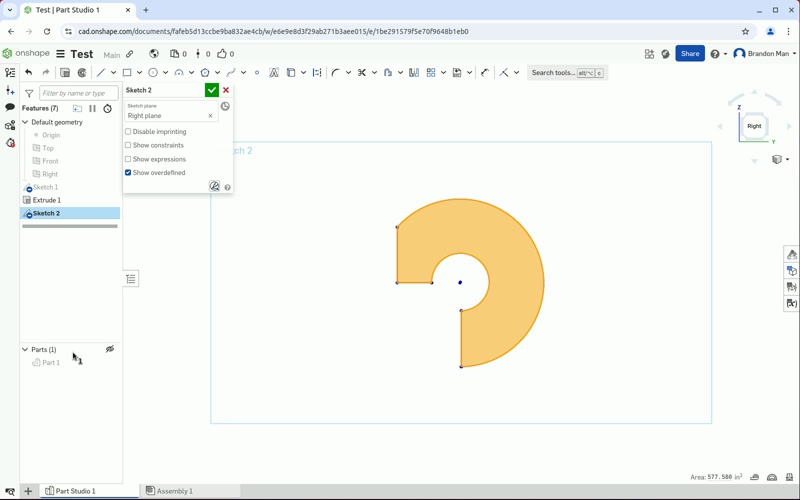
key(shift+y)
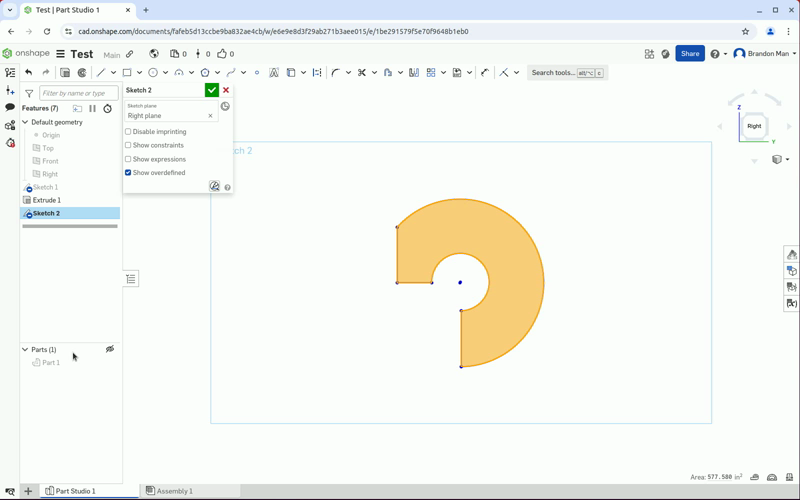
key(shift+e)
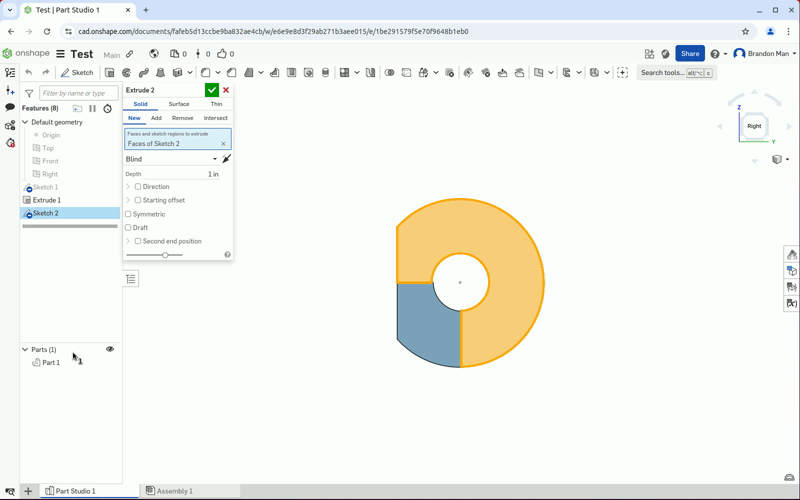
mouse_move(143, 106)
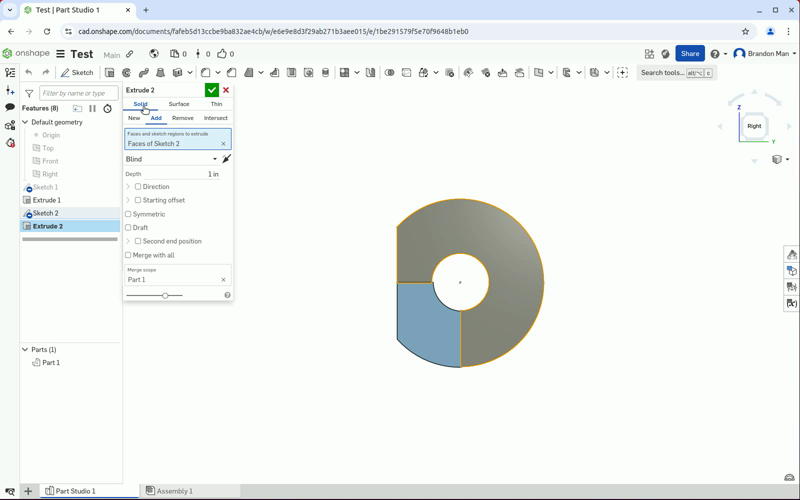
click(143, 106)
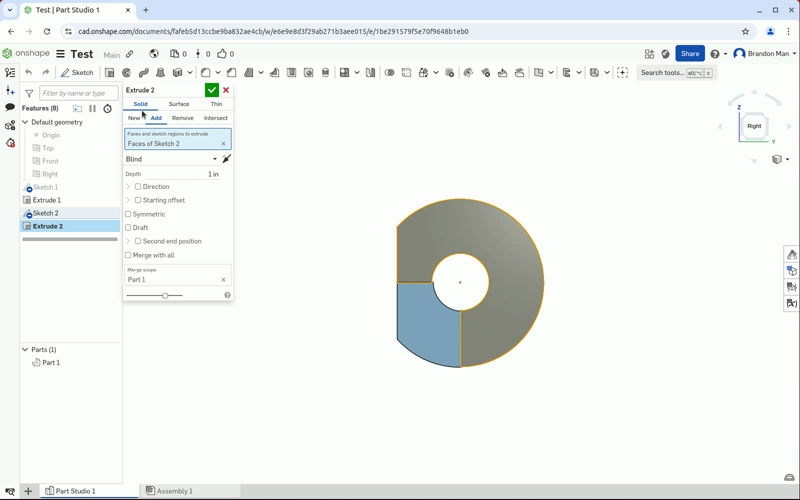
mouse_move(137, 120)
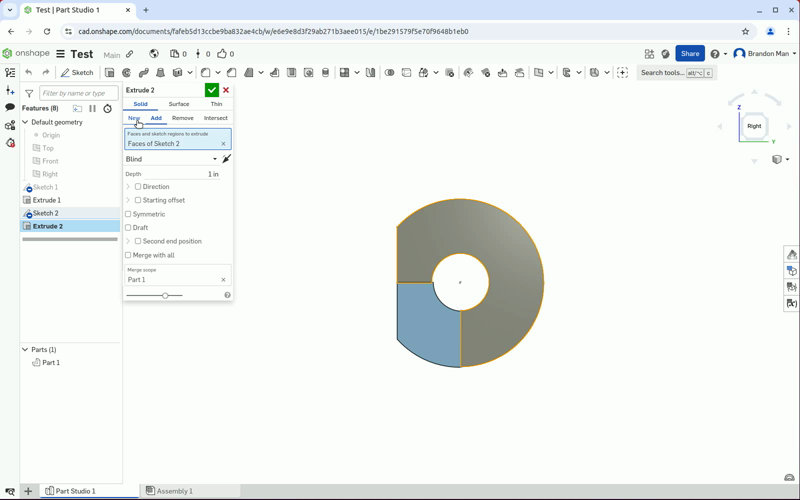
click(137, 120)
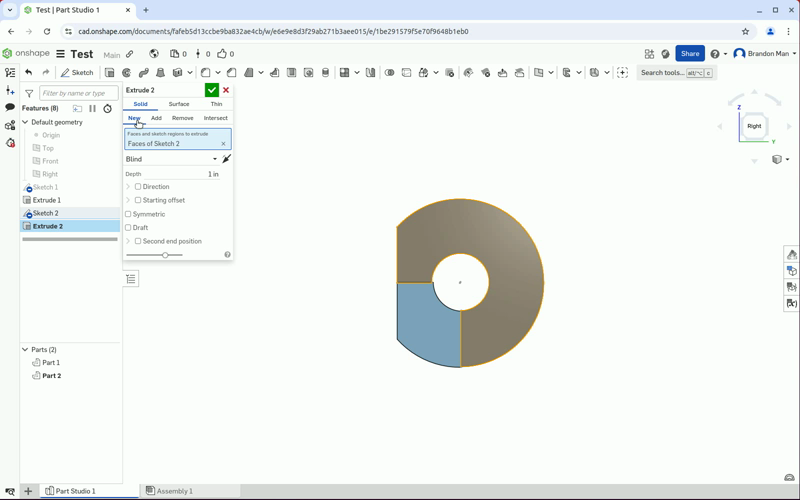
key(tab, 4)
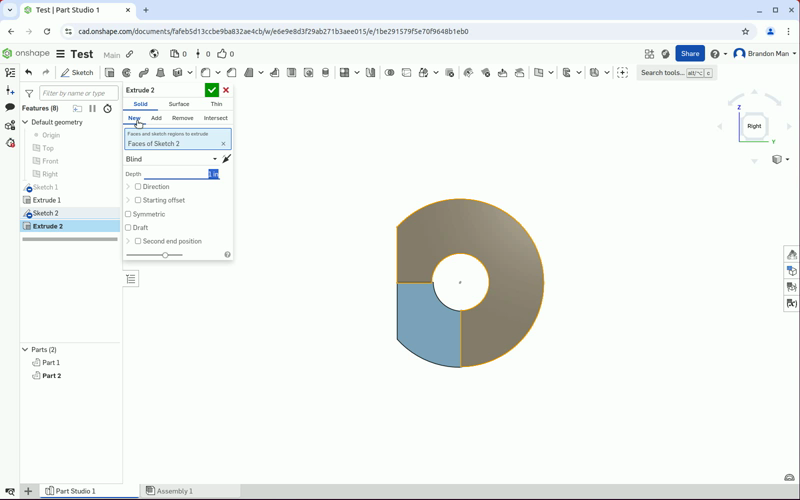
text(23.108)
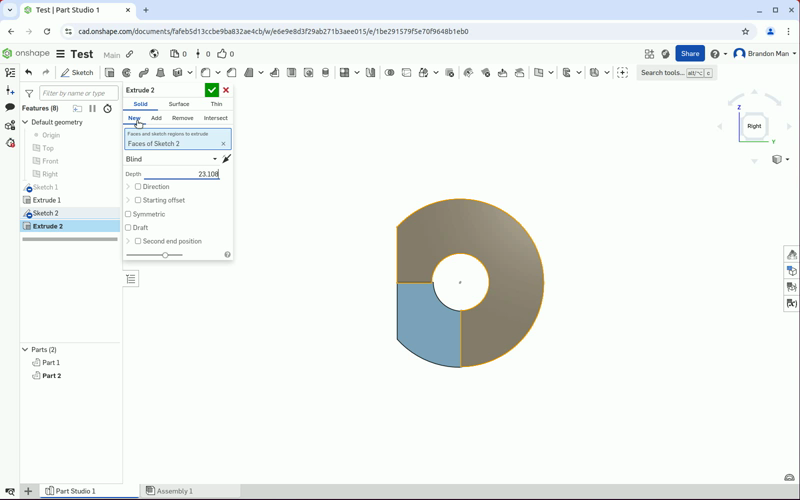
key(enter)
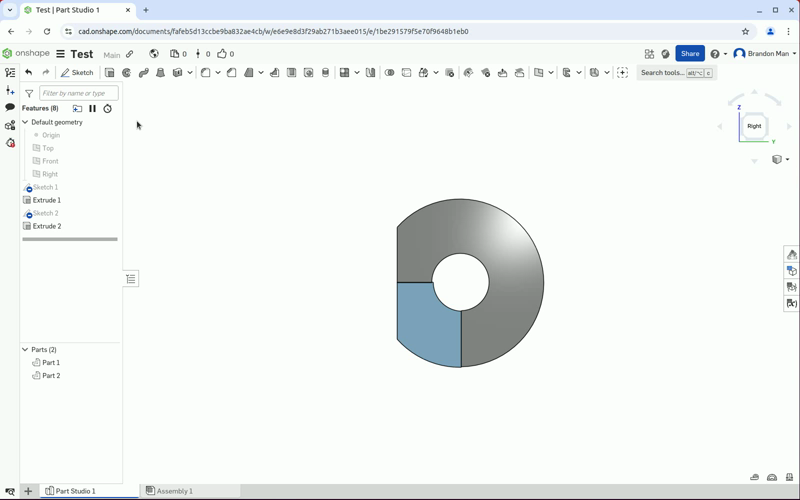
key(shift+h)
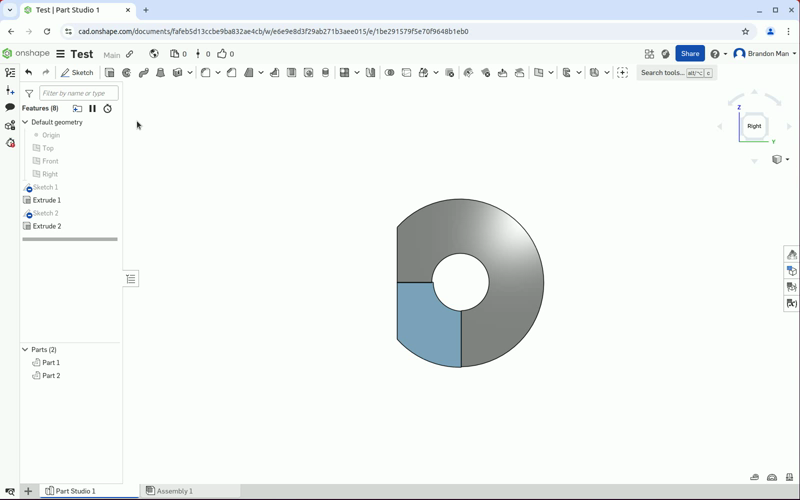
key(shift+h)
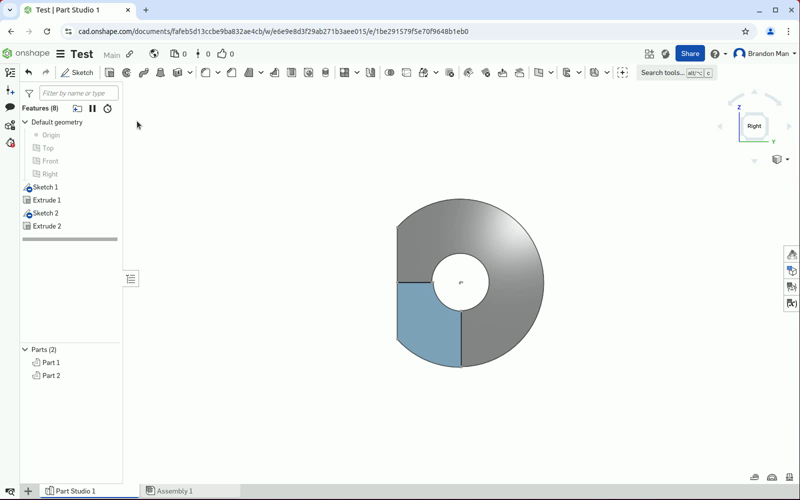
key(shift+7)
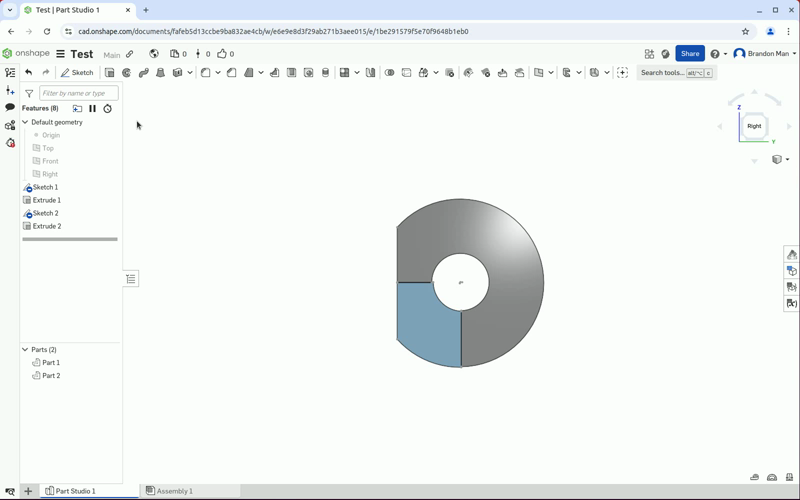
key(right, 2)
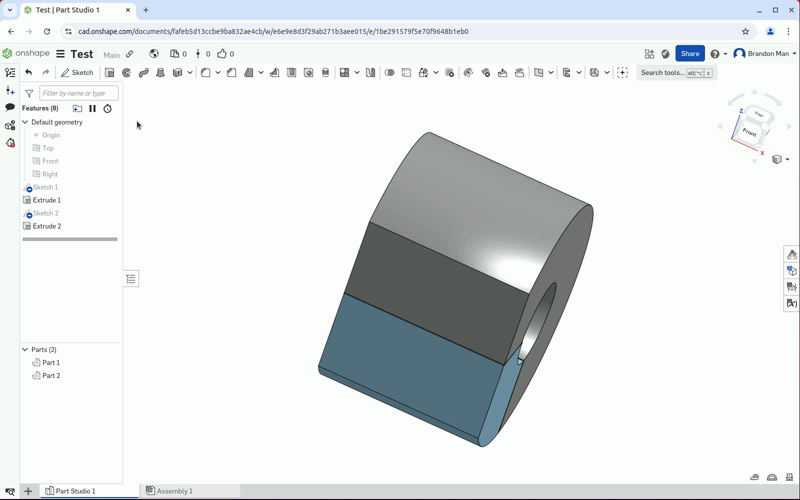
key(down, 2)
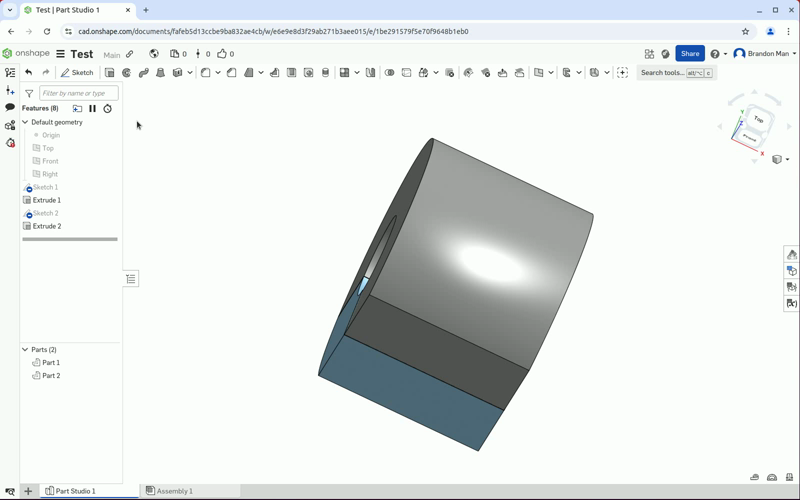
key(up, 2)
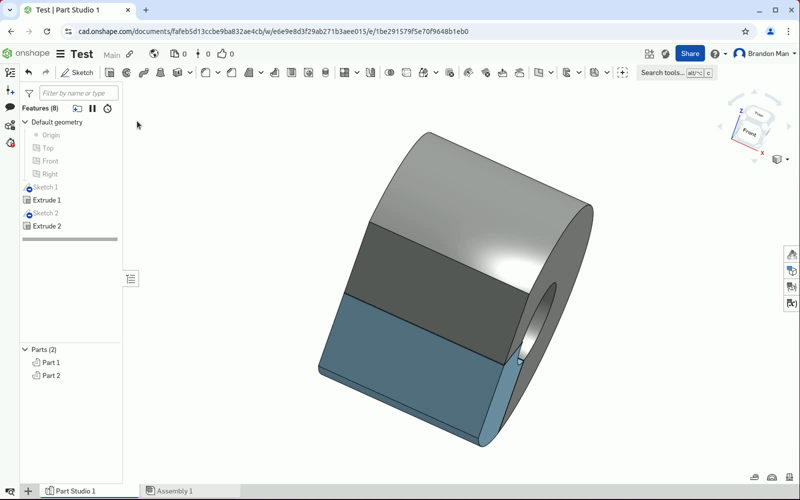
key(left, 2)
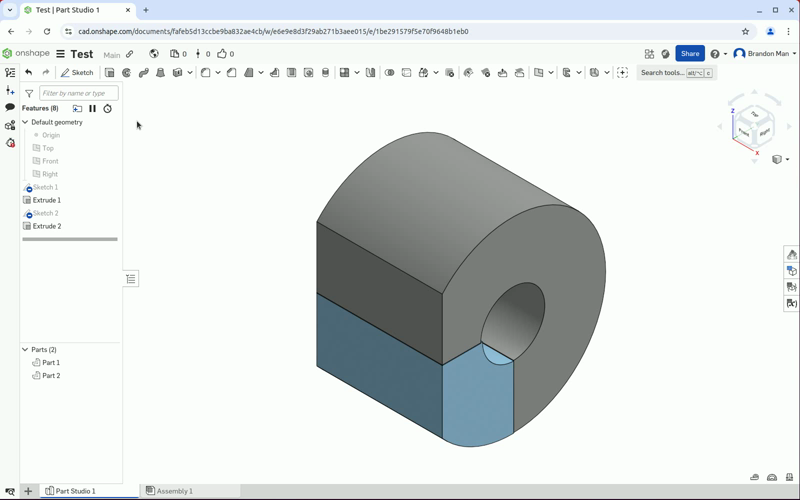
mouse_move(73, 189)
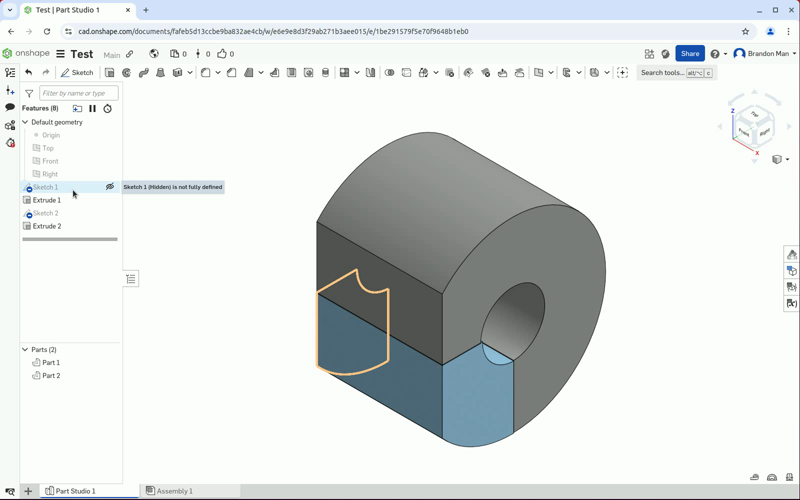
click(73, 189)